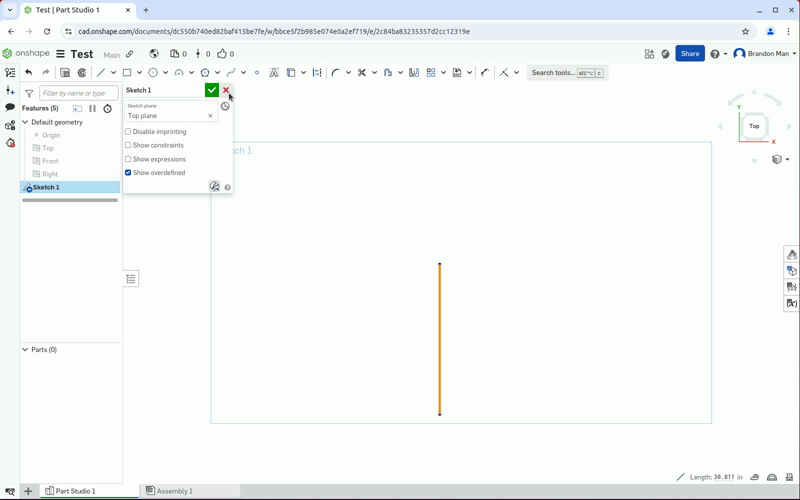
key(shift+h)
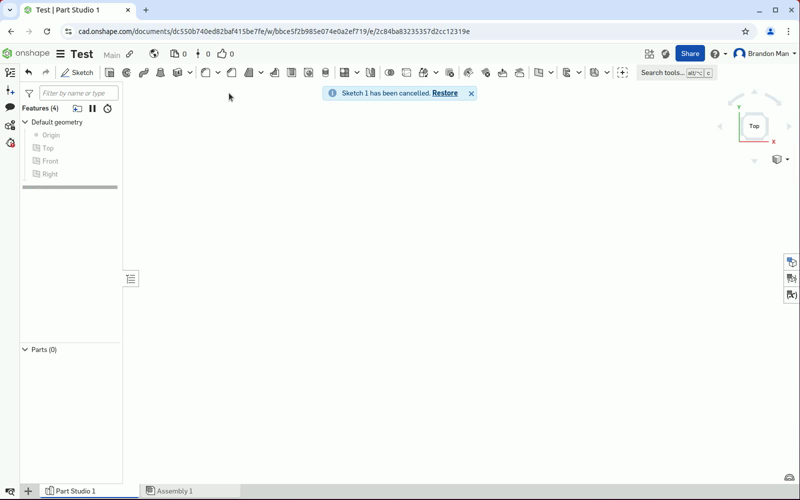
mouse_move(73, 352)
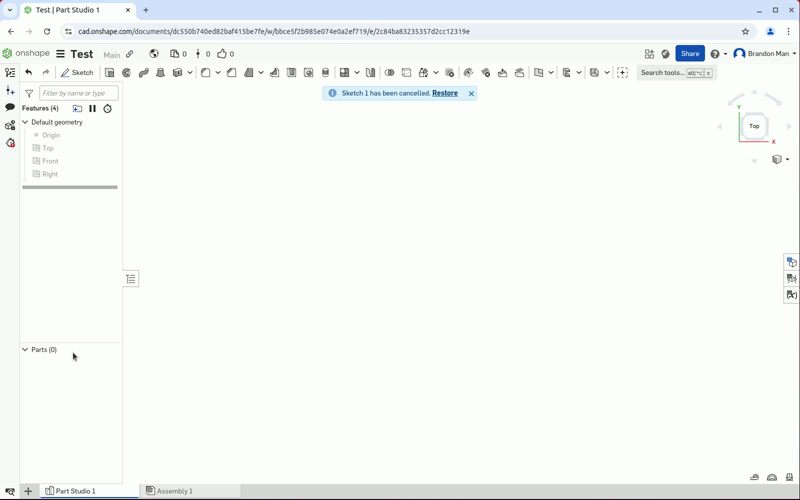
key(y)
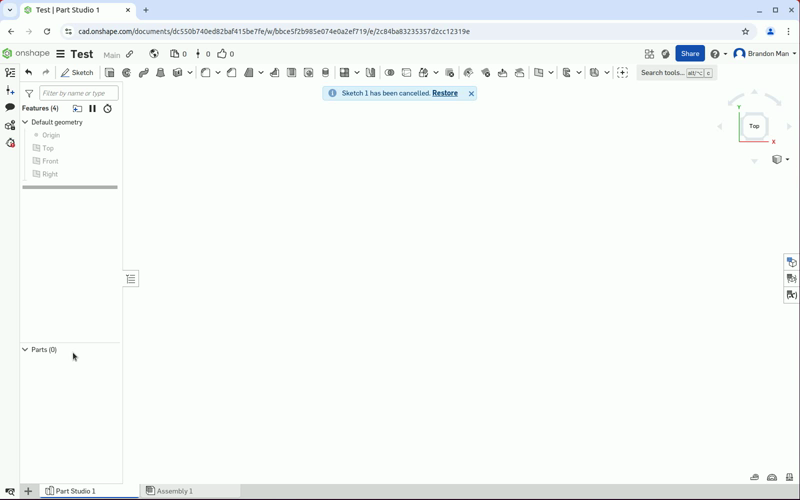
key(shift+p)
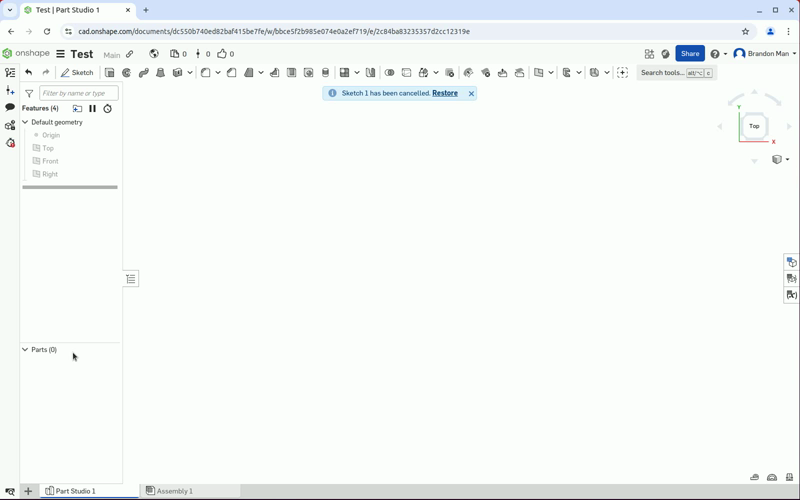
key(space)
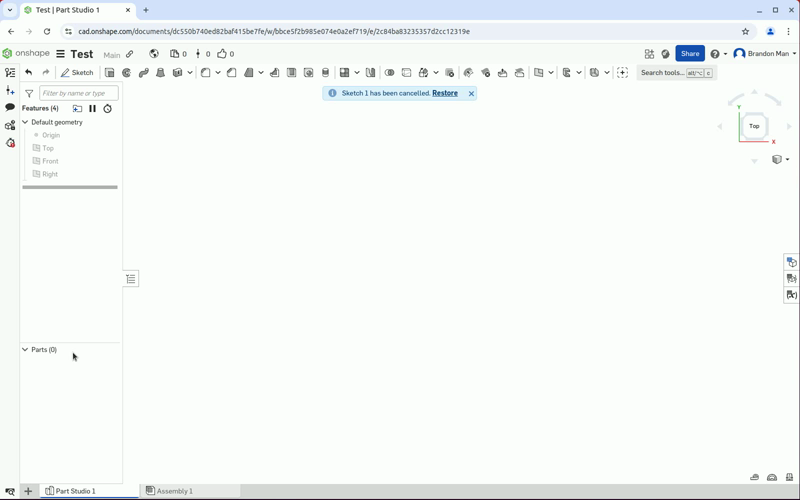
key_down(shift)
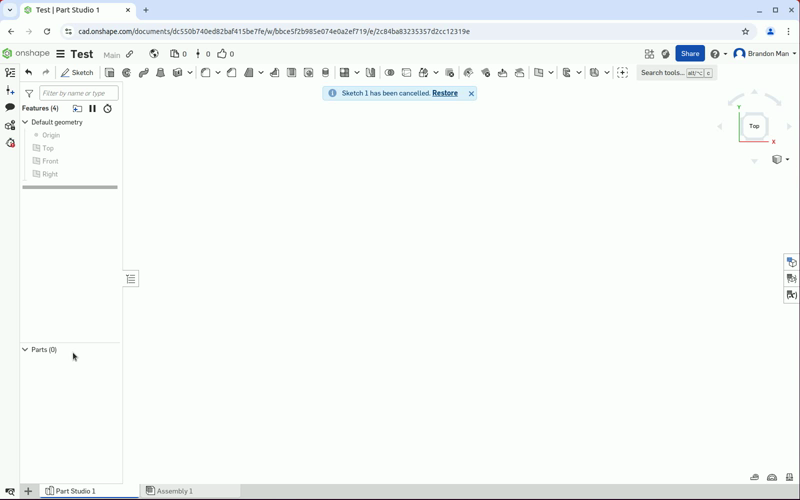
key(up)
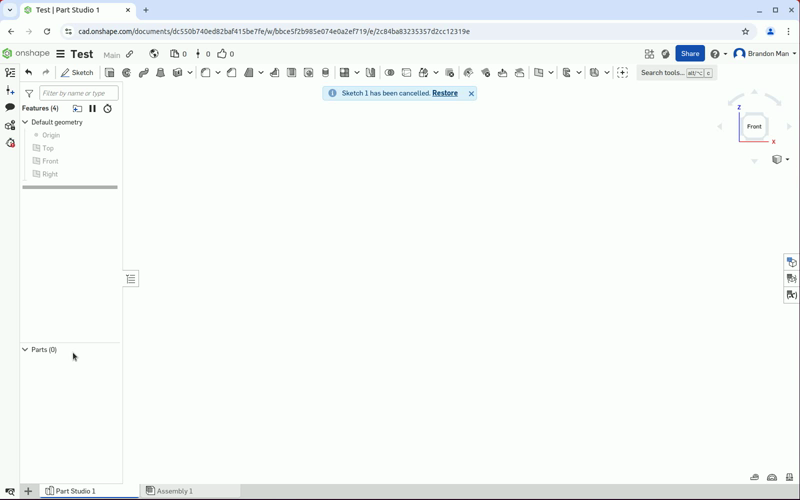
key_up(shift)
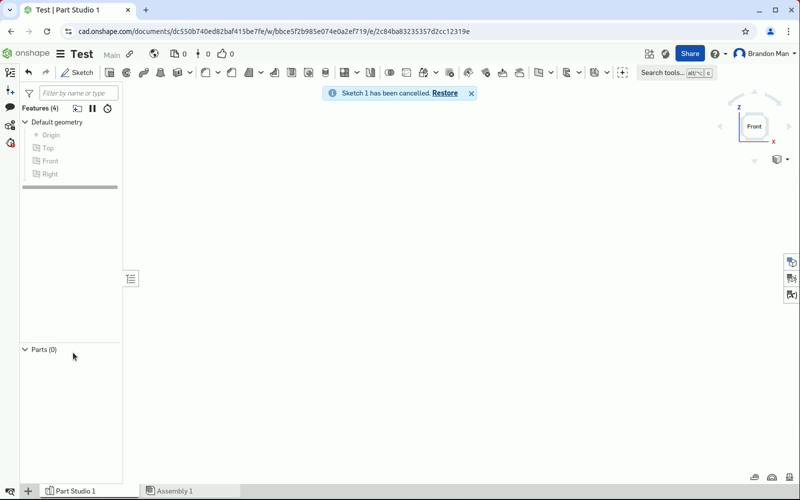
mouse_move(73, 352)
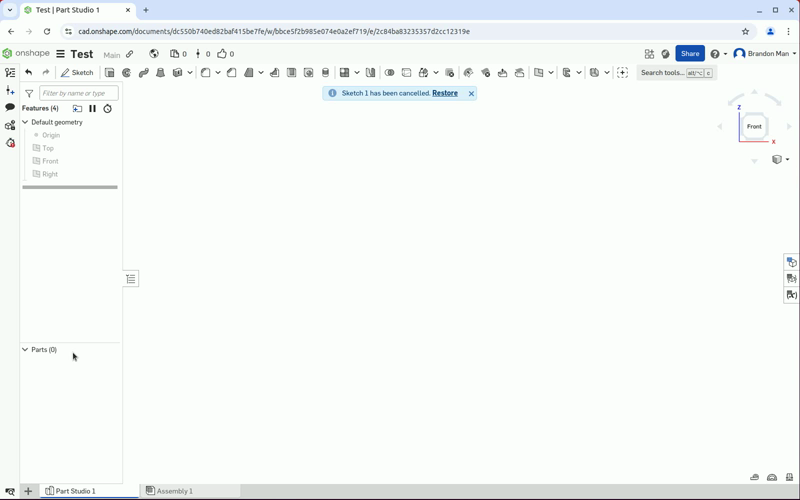
key(shift+y)
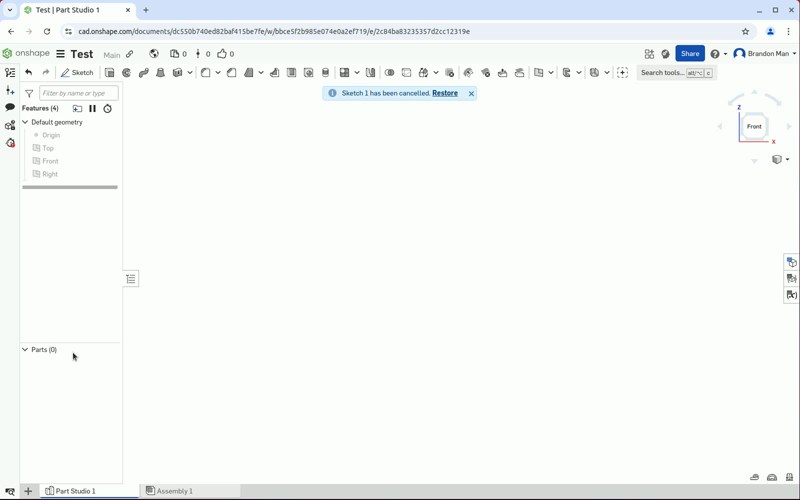
key(shift+s)
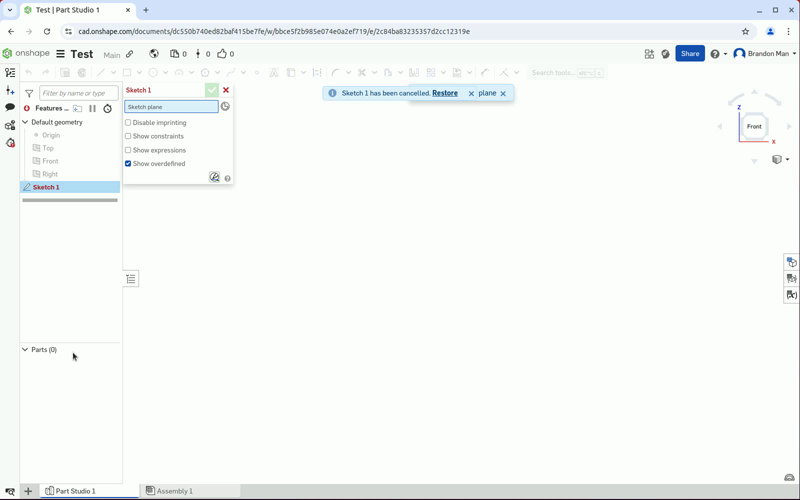
mouse_move(73, 163)
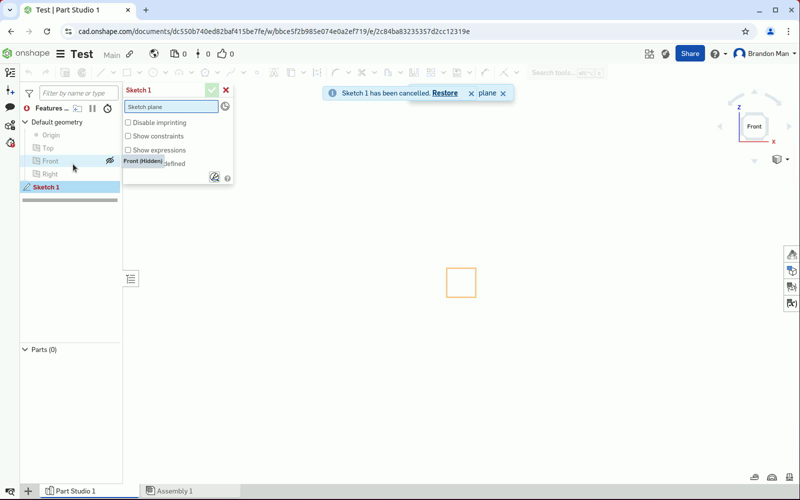
click(73, 163)
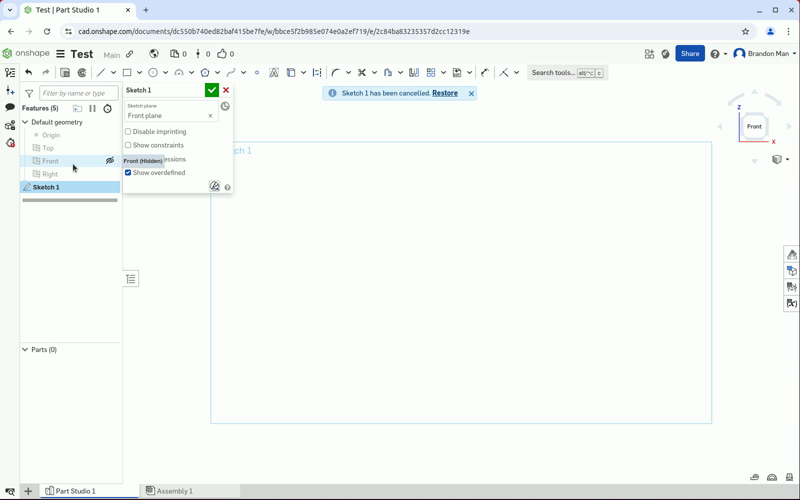
mouse_move(73, 352)
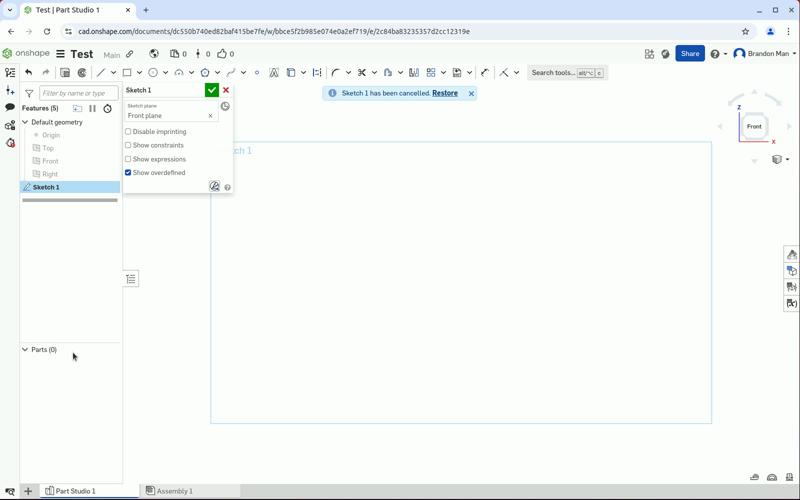
key(y)
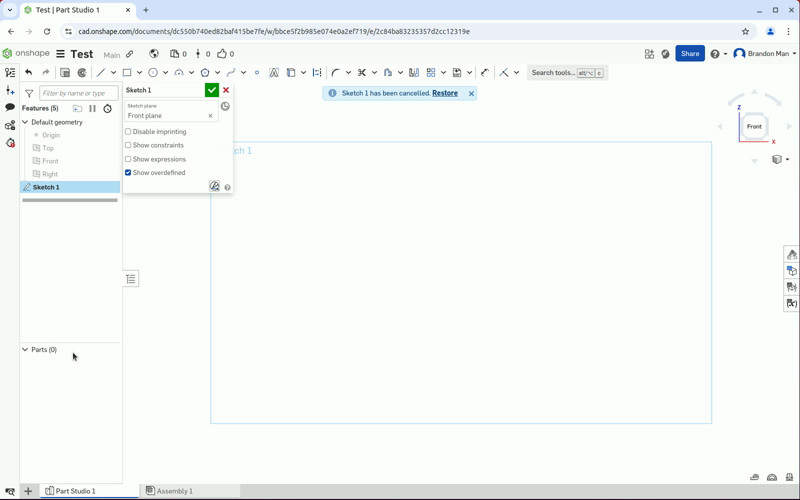
key(l)
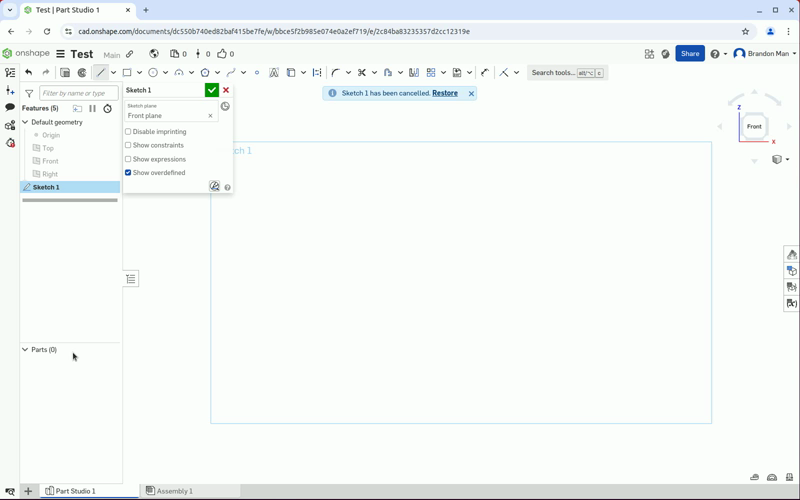
key_down(shift)
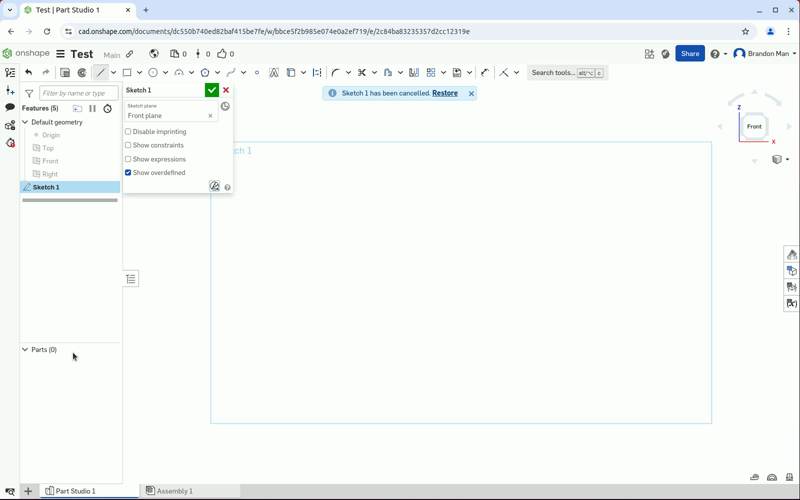
mouse_move(403, 340)
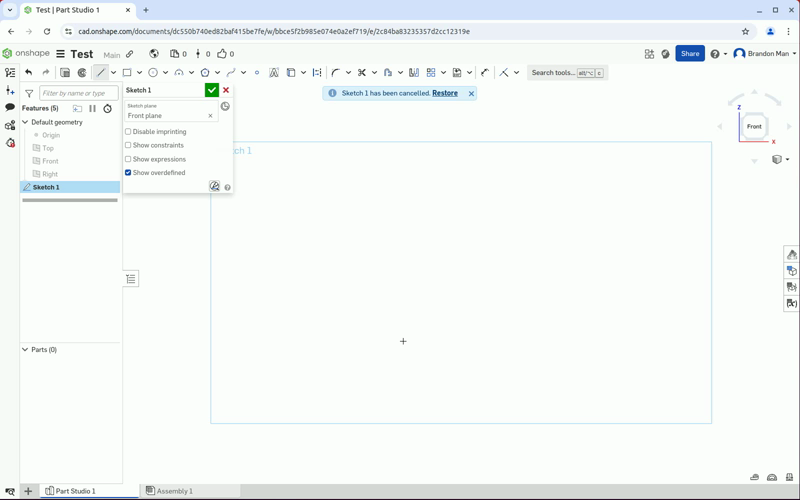
click(403, 340)
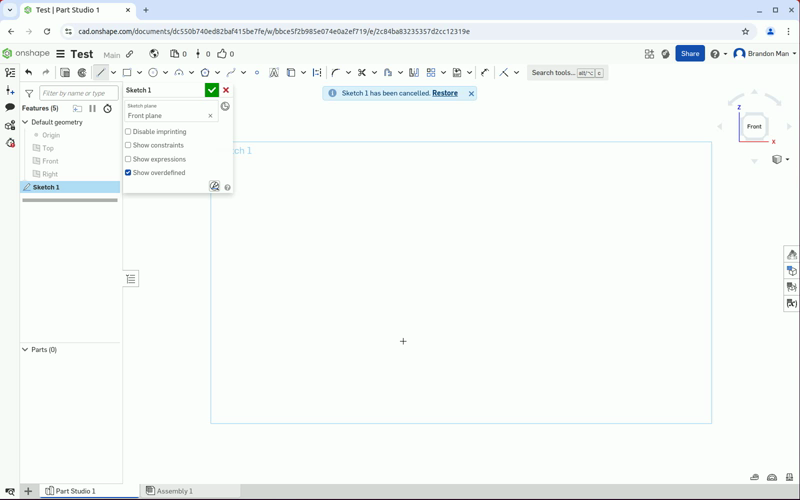
key_up(shift)
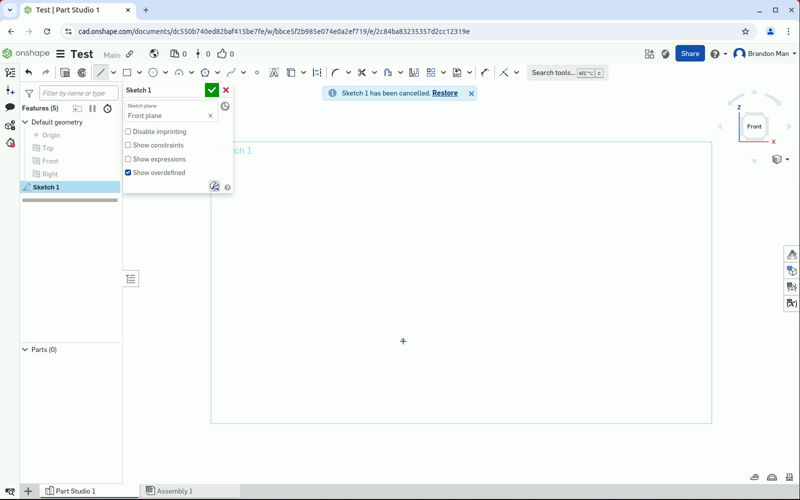
key_down(shift)
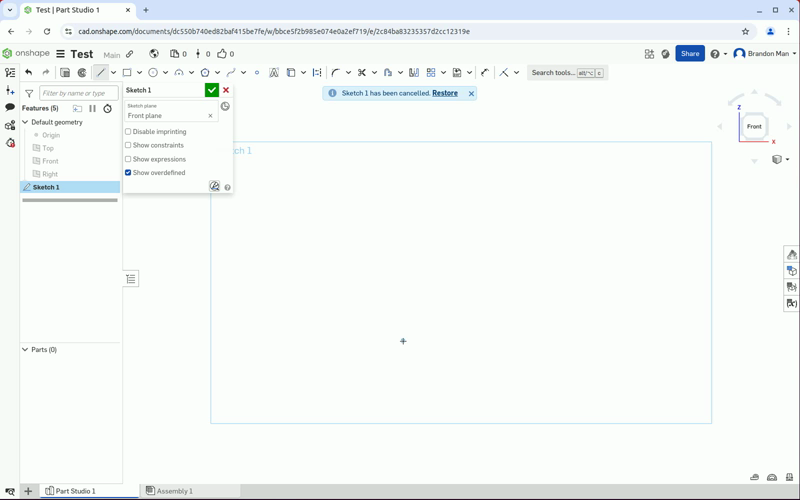
mouse_move(516, 340)
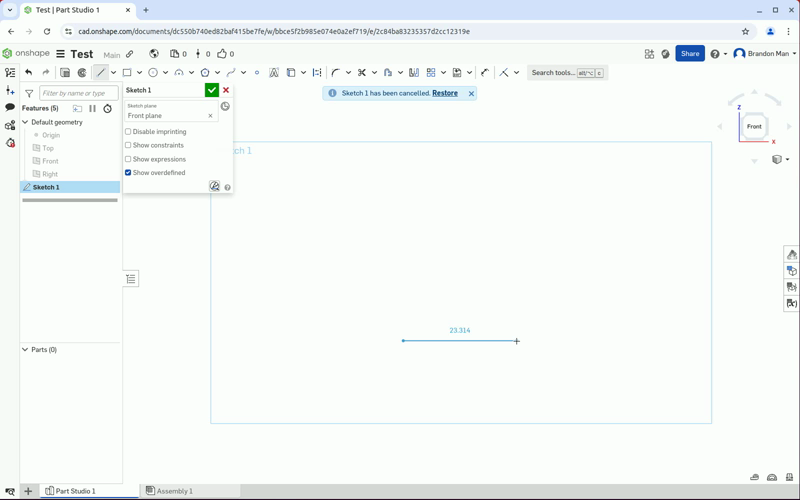
click(516, 340)
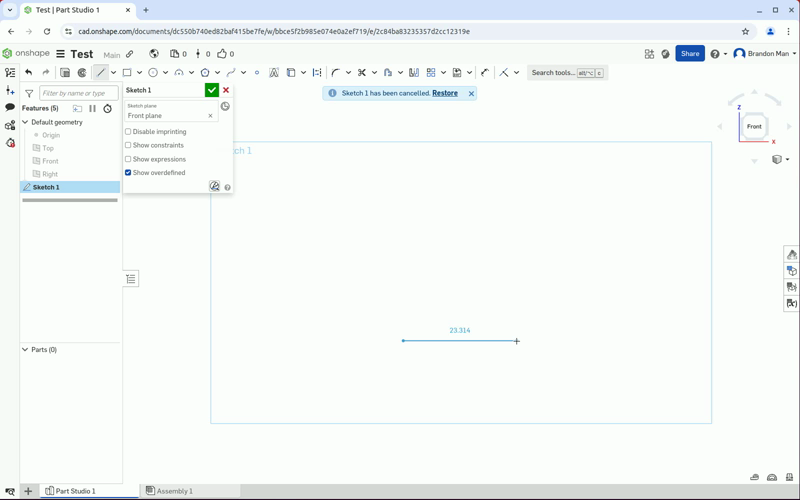
key_up(shift)
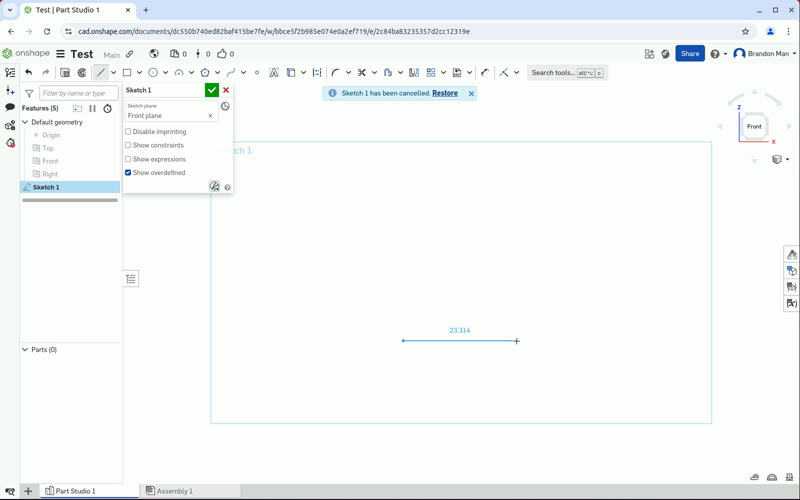
key_down(shift)
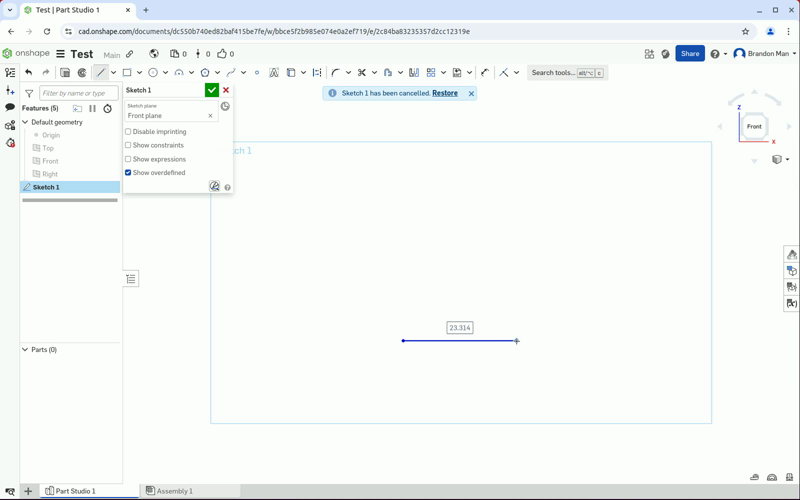
mouse_move(516, 226)
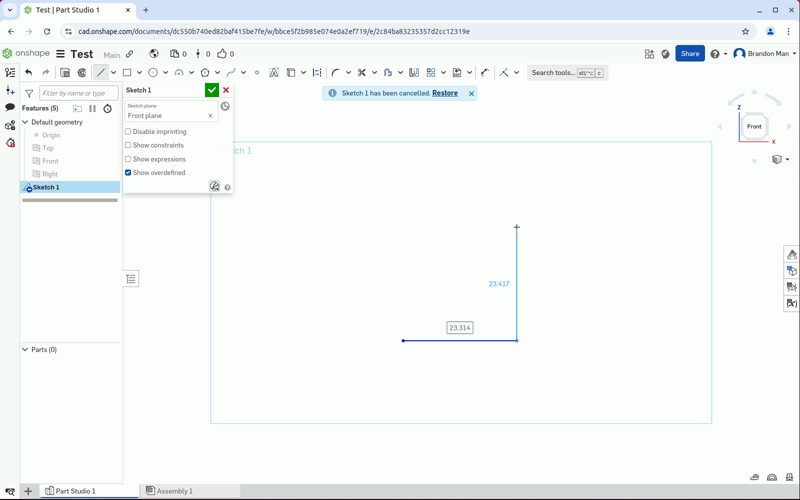
click(516, 226)
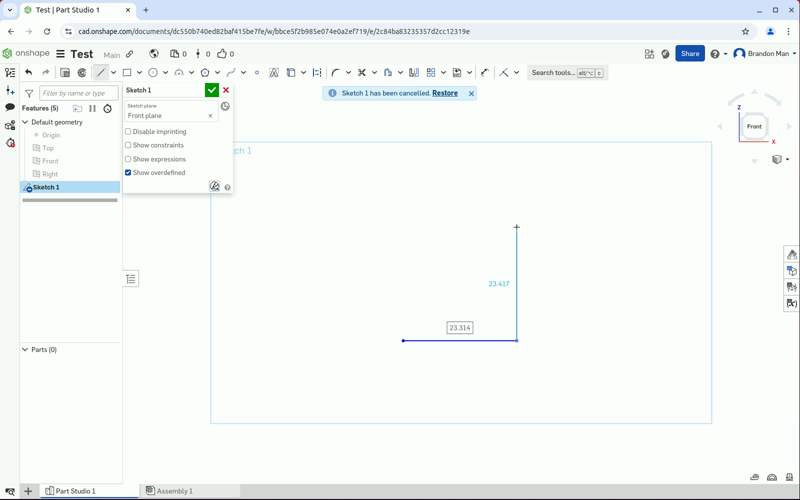
key_up(shift)
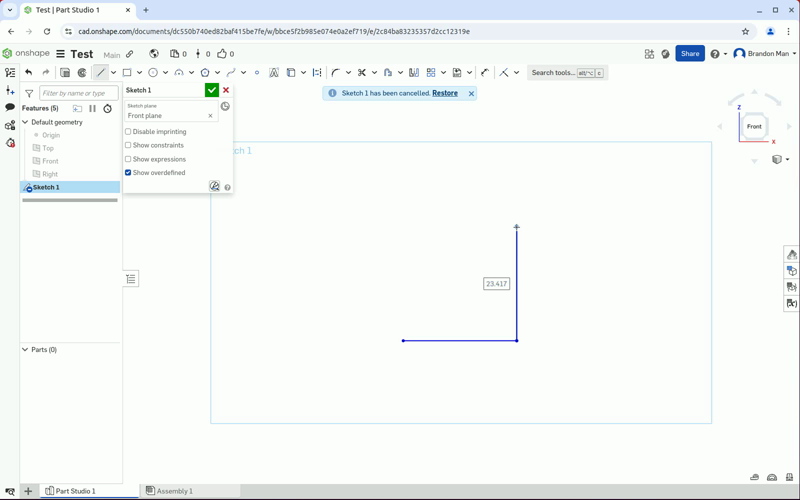
key_down(shift)
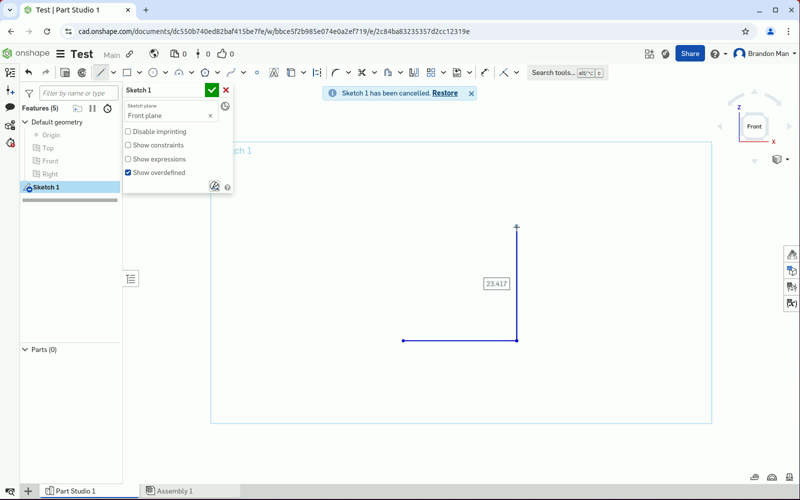
mouse_move(403, 226)
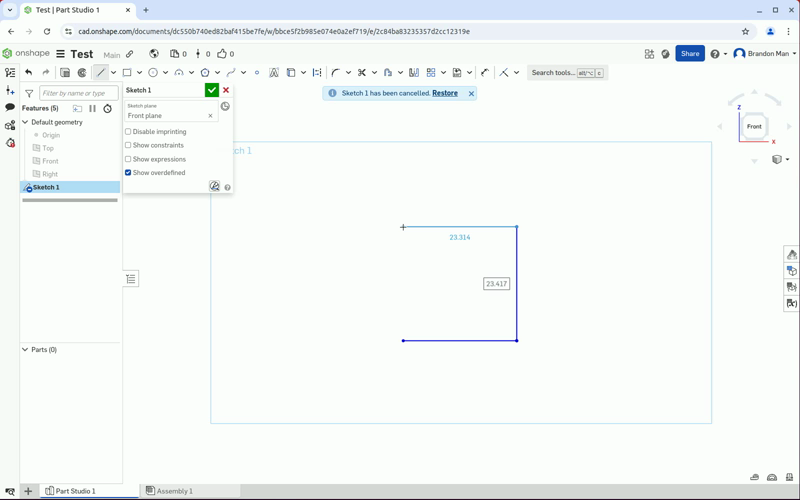
click(403, 226)
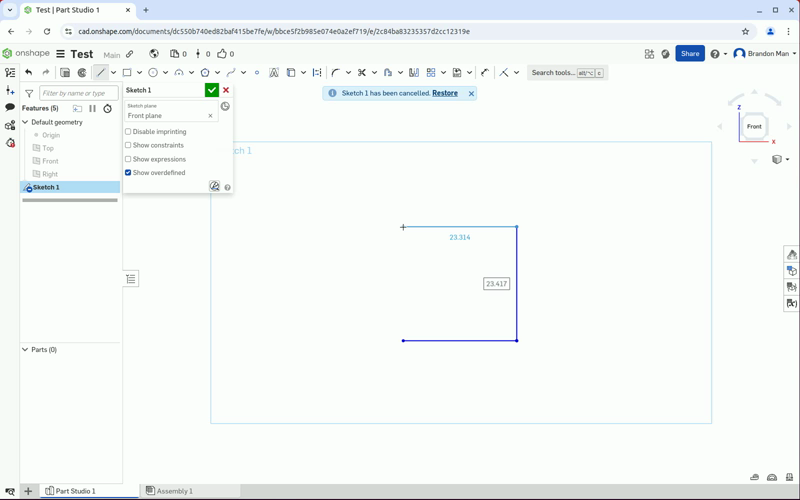
key_up(shift)
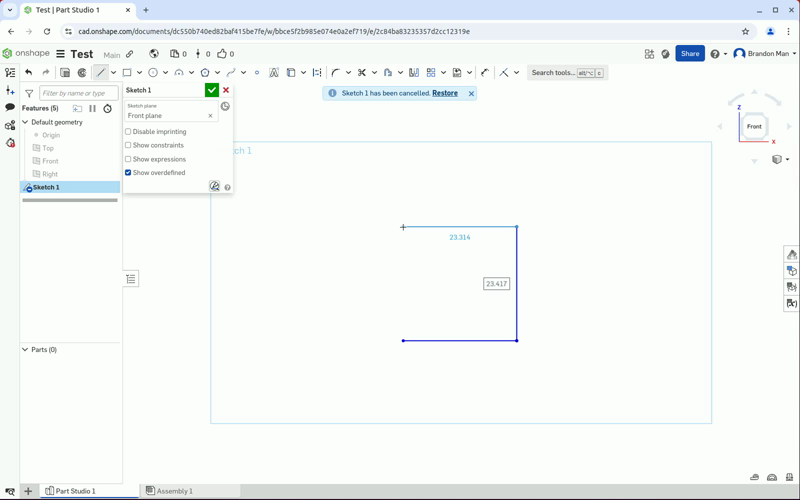
key_down(shift)
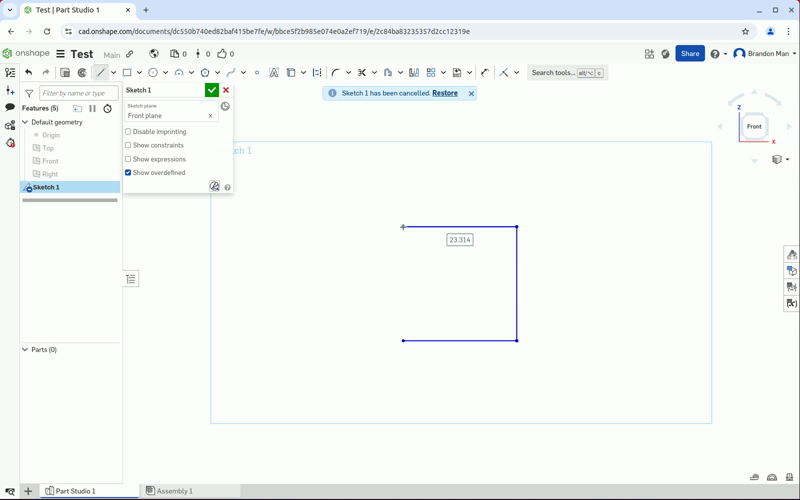
mouse_move(403, 340)
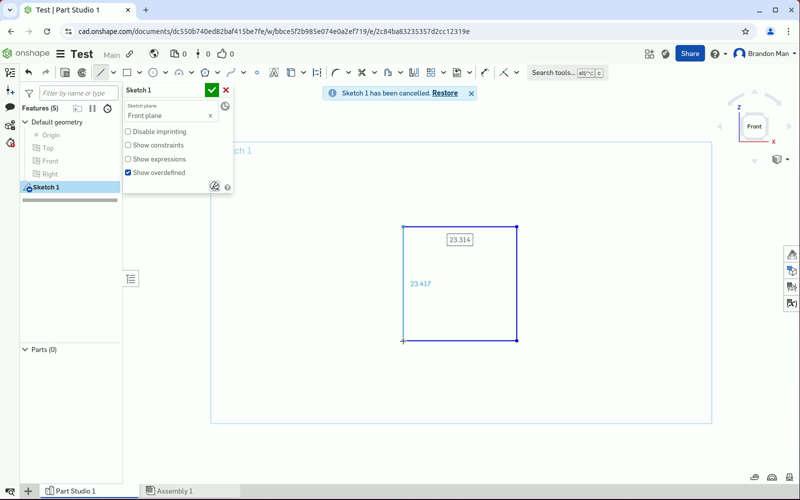
key_up(shift)
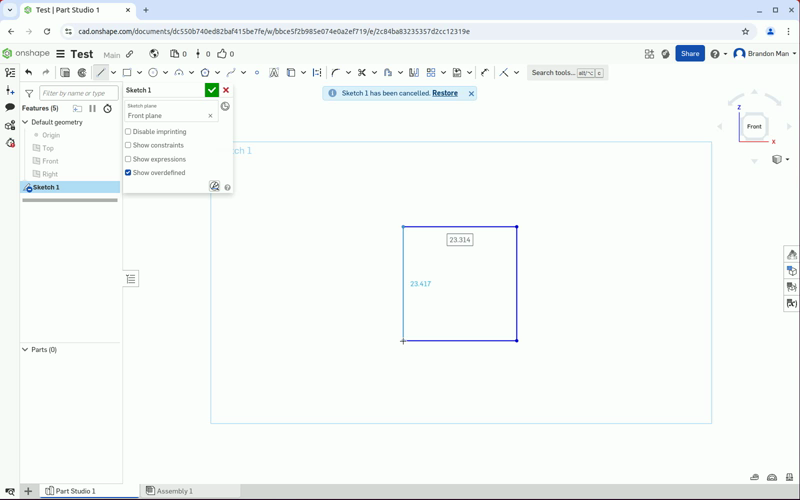
click(403, 340)
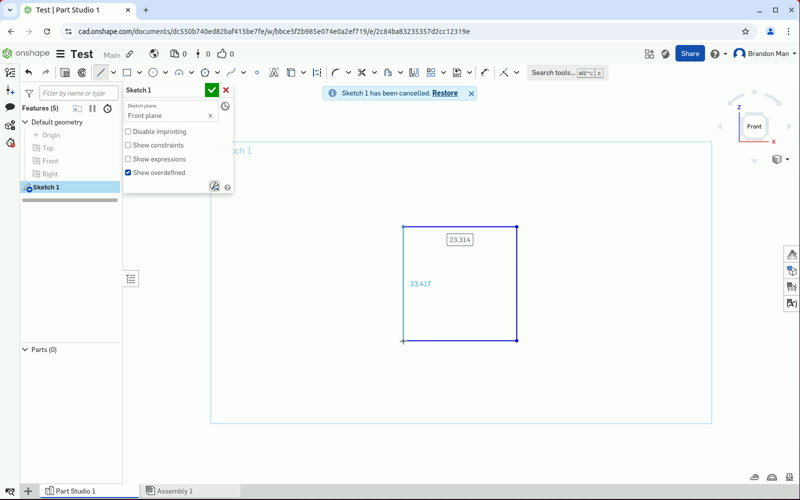
key(esc)
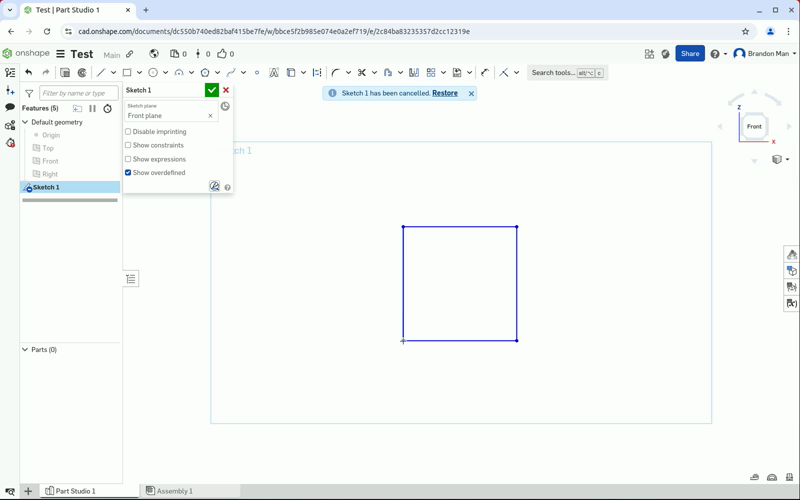
key(c)
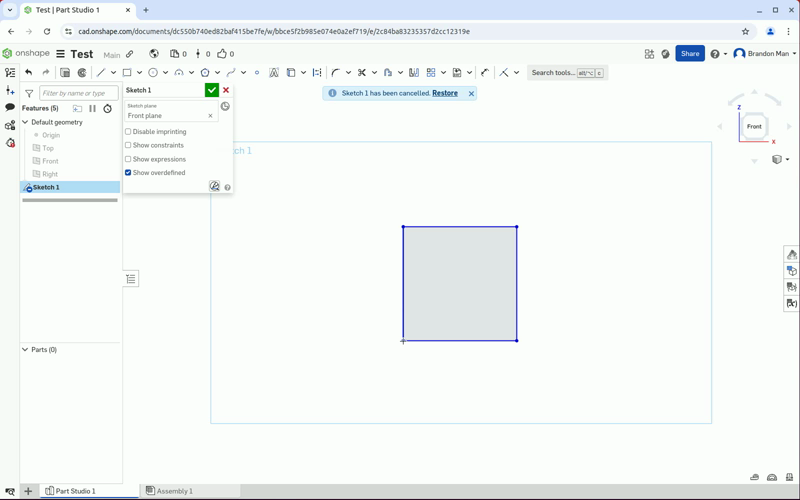
key_down(shift)
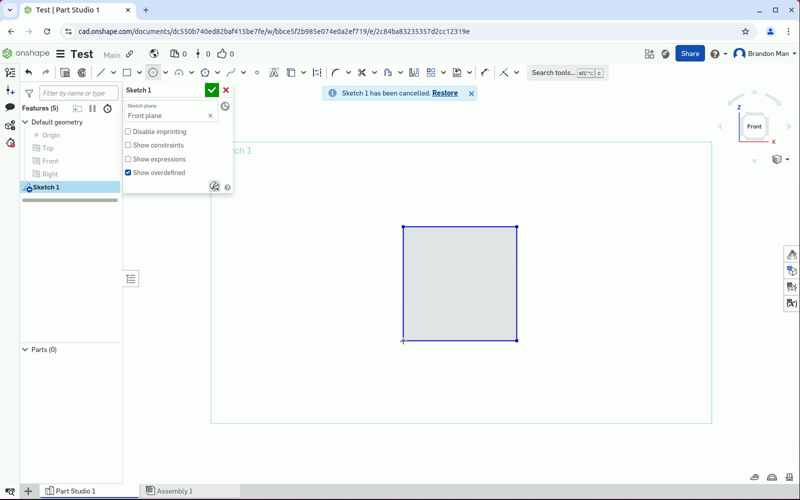
mouse_move(460, 284)
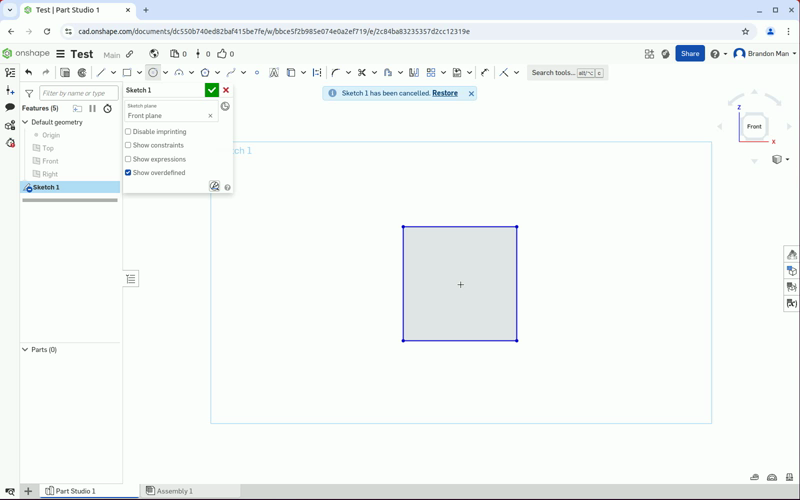
click(460, 284)
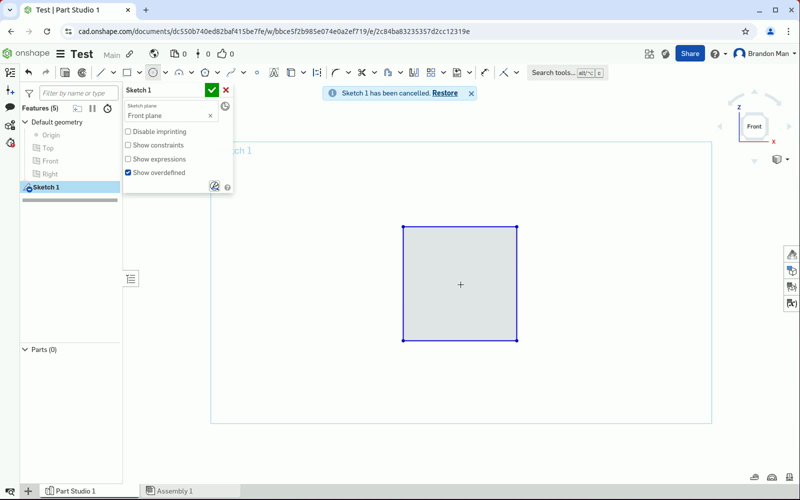
key_up(shift)
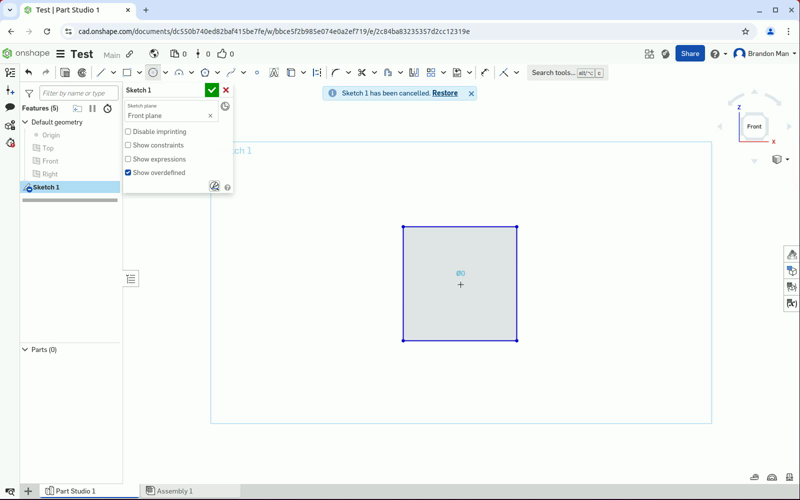
mouse_move(504, 284)
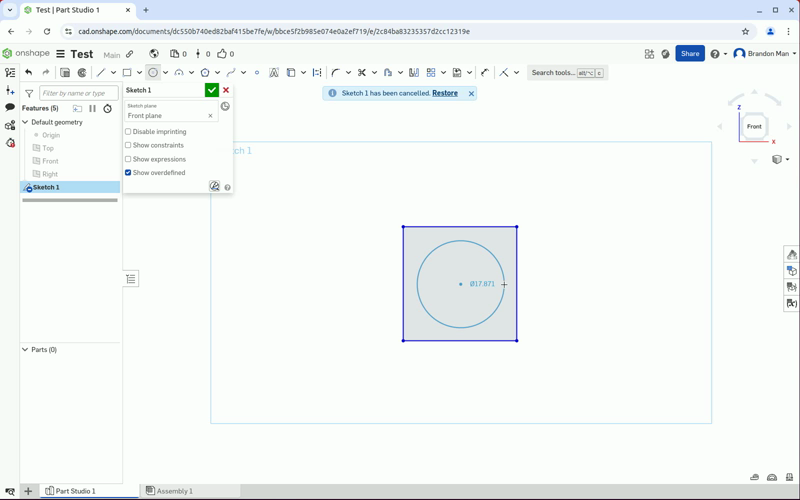
click(504, 284)
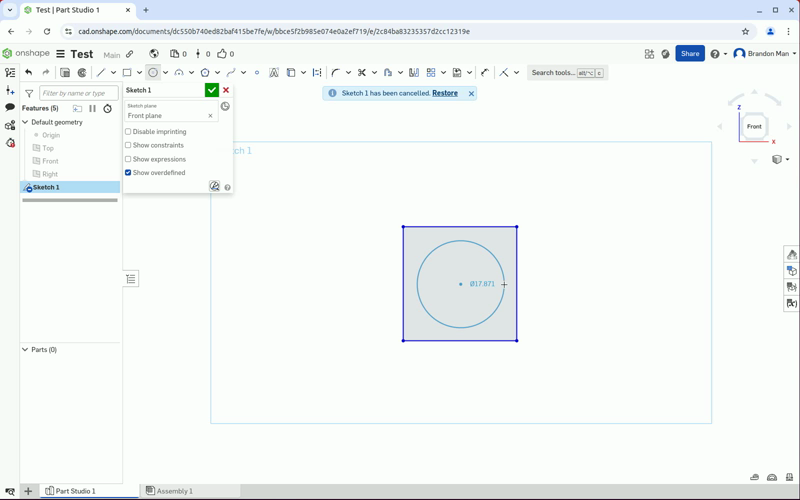
key(esc)
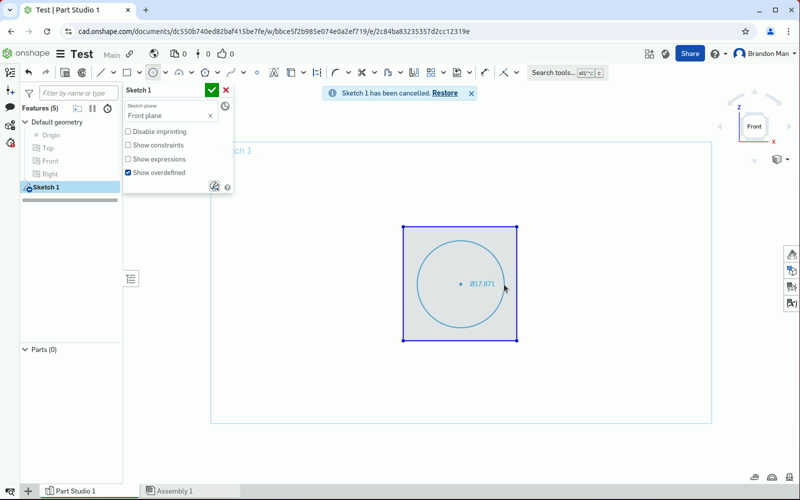
mouse_move(422, 320)
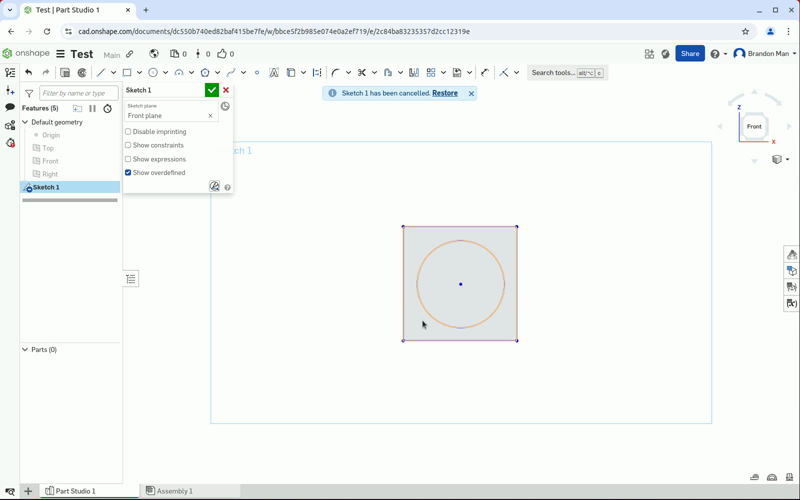
click(422, 320)
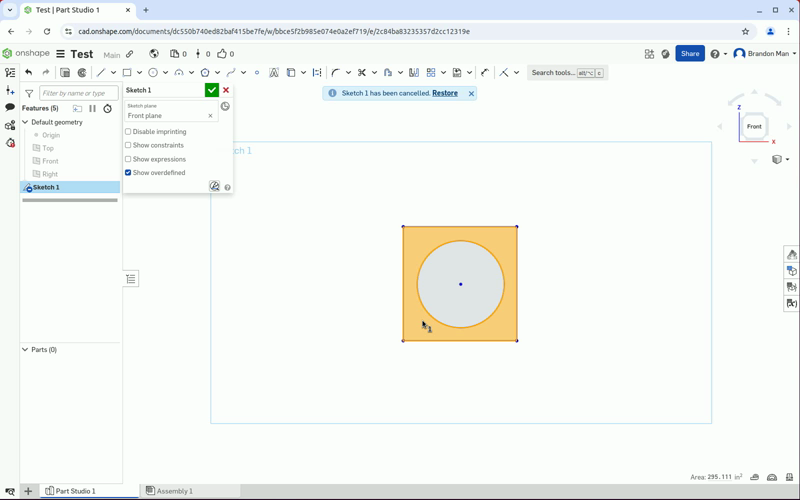
mouse_move(73, 352)
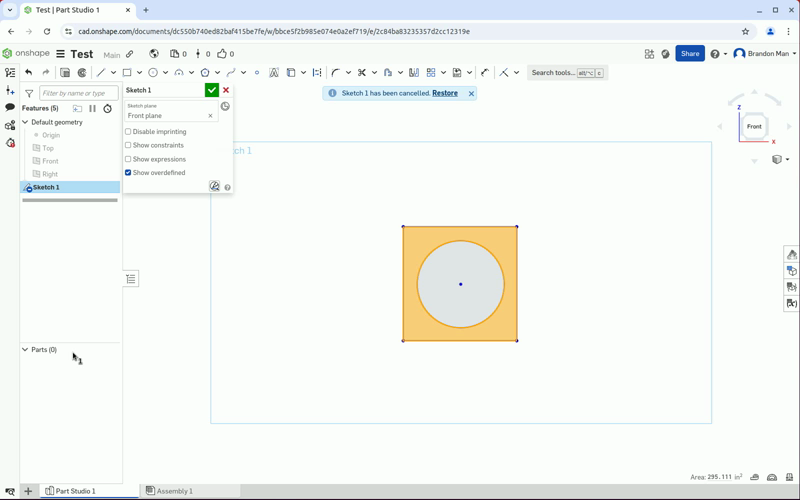
key(shift+y)
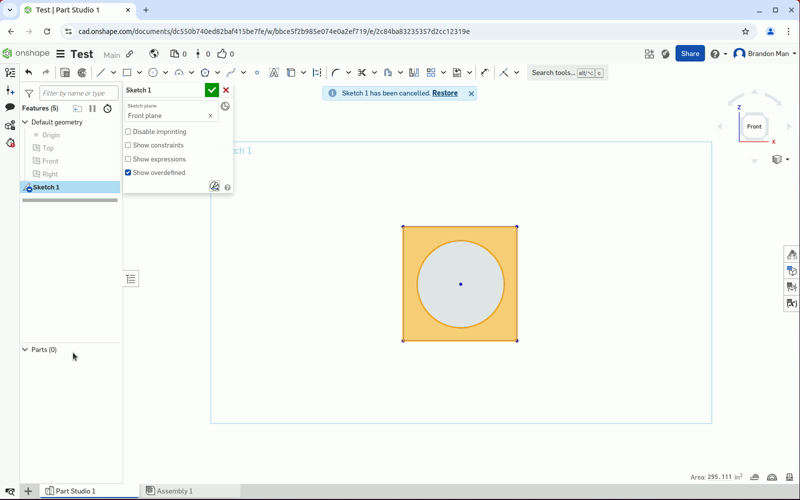
key(shift+e)
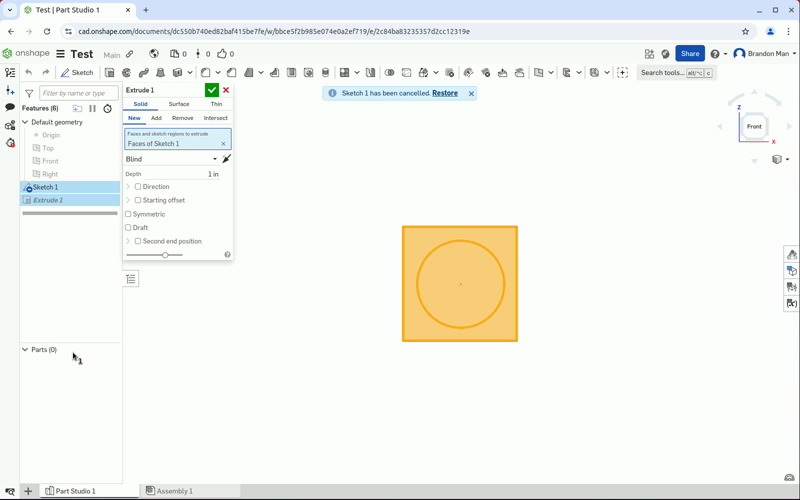
mouse_move(143, 106)
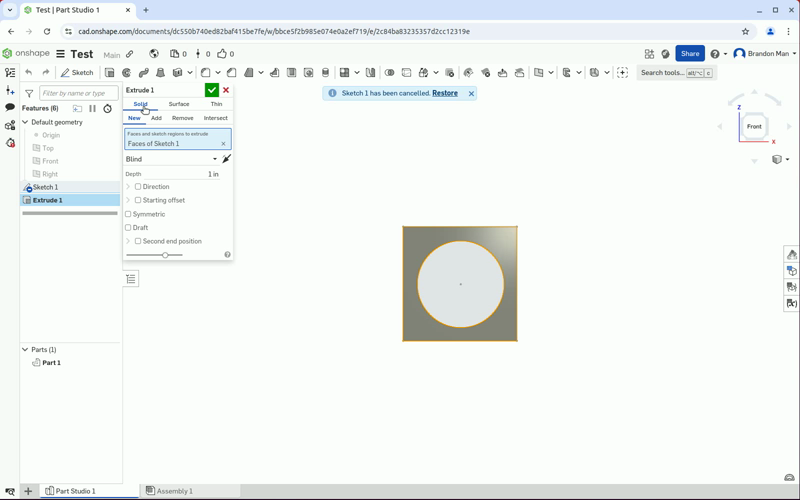
click(143, 106)
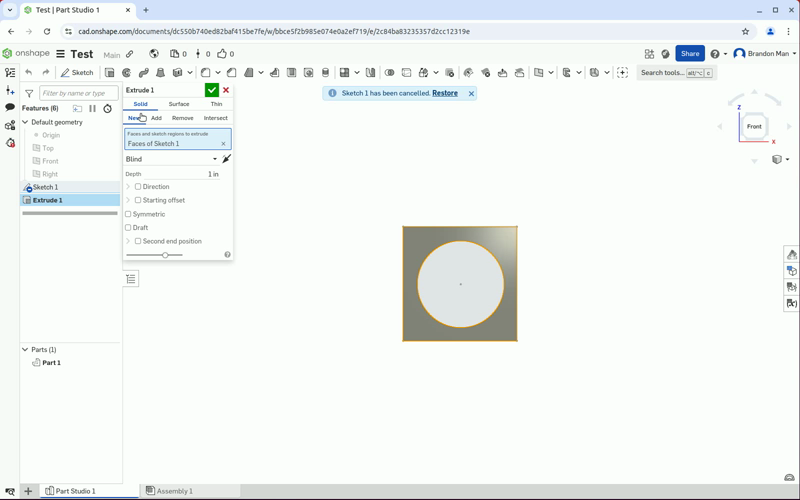
mouse_move(137, 120)
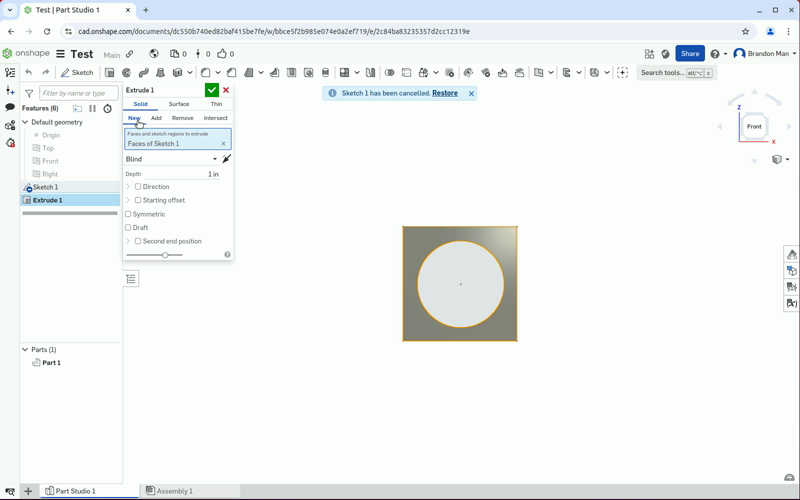
click(137, 120)
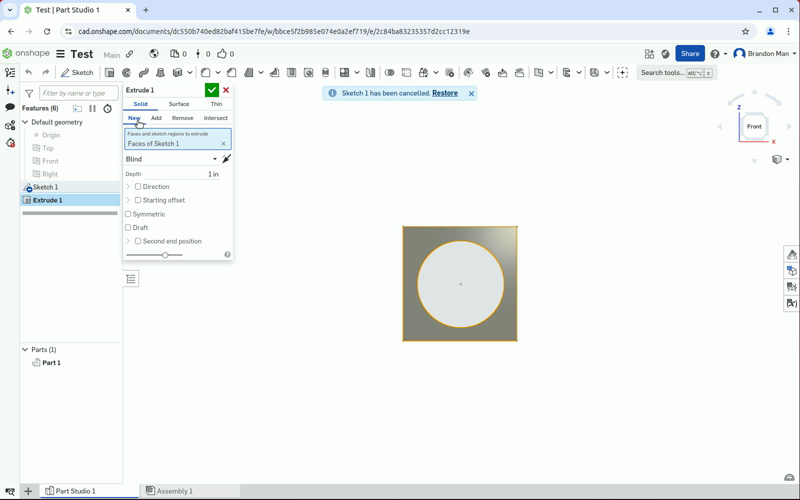
key(tab, 4)
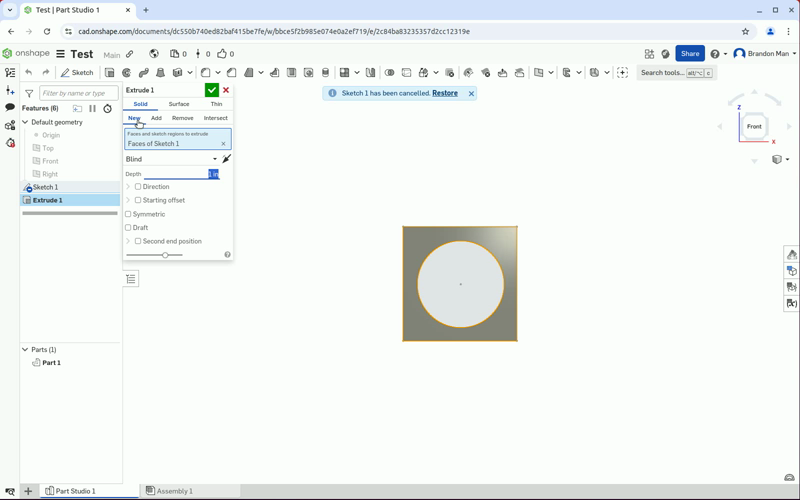
text(11.554)
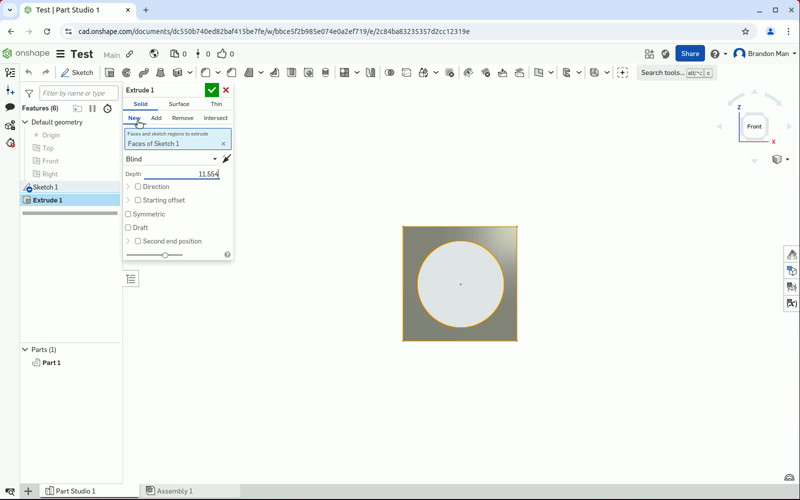
key(enter)
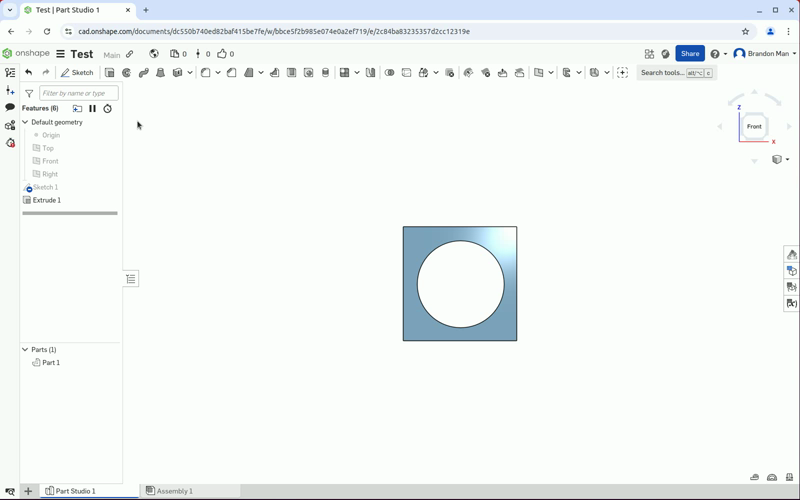
key(shift+h)
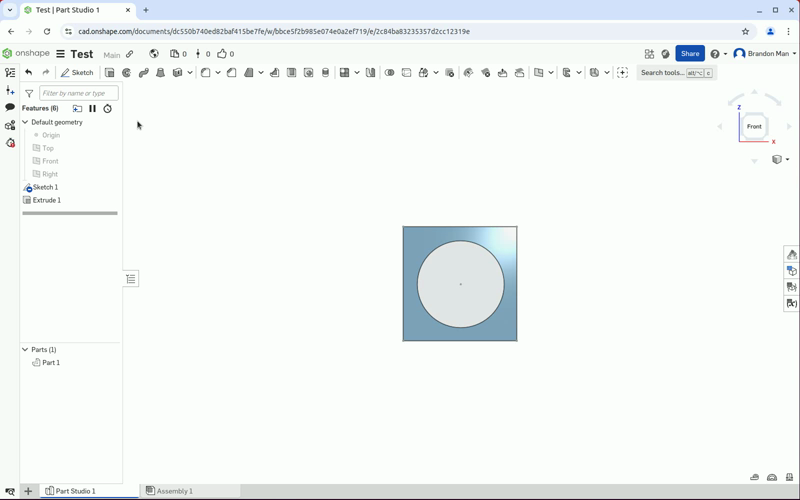
key(shift+h)
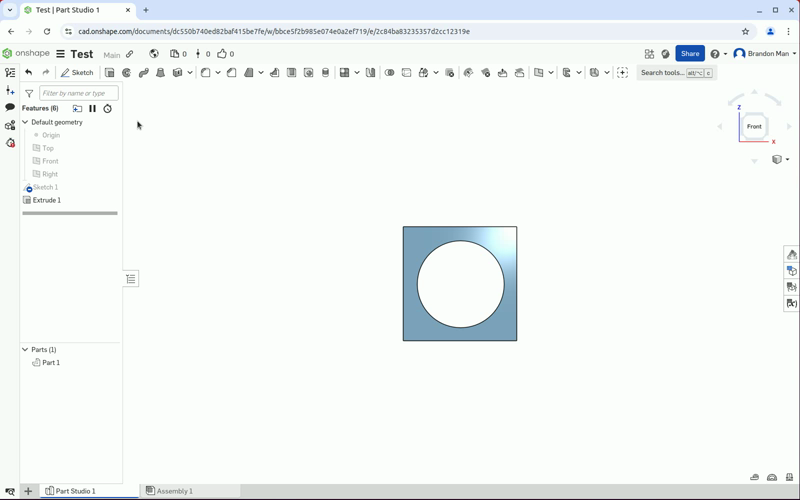
mouse_move(73, 189)
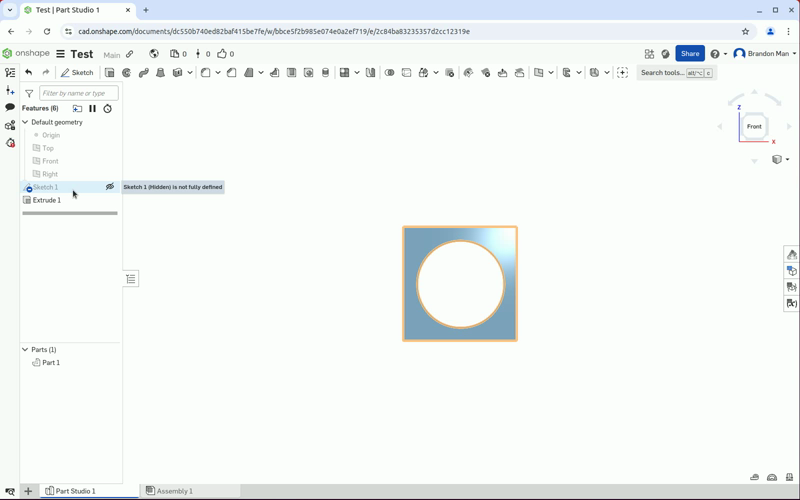
click(73, 189)
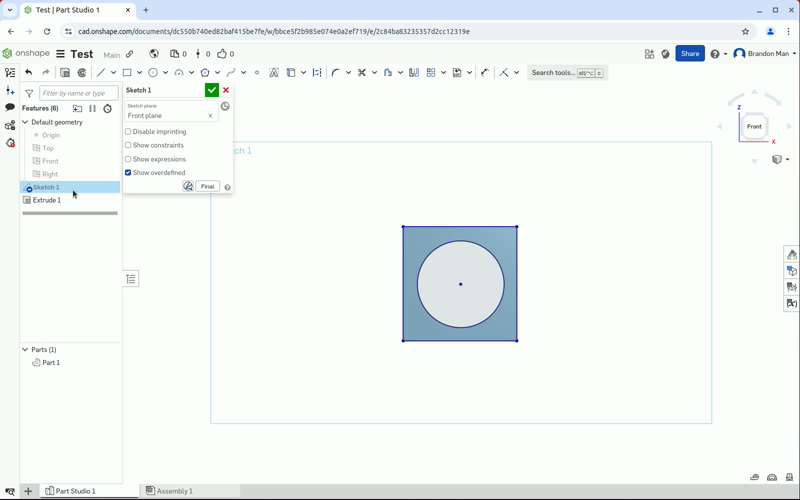
mouse_move(229, 92)
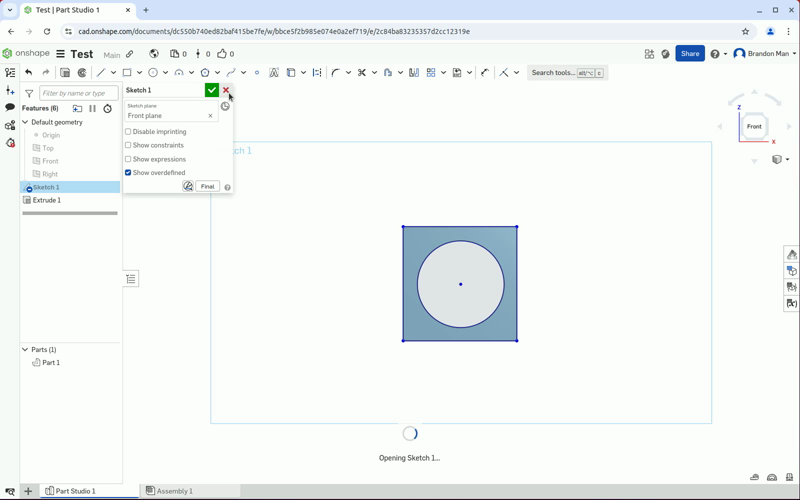
click(229, 92)
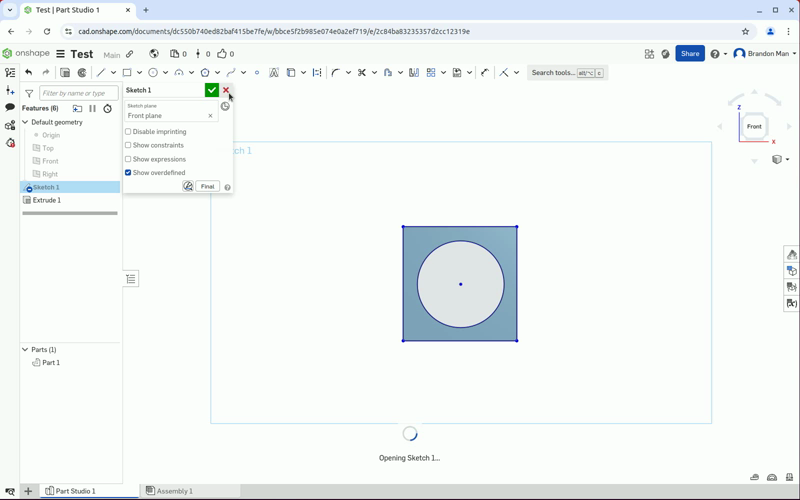
key(shift+s)
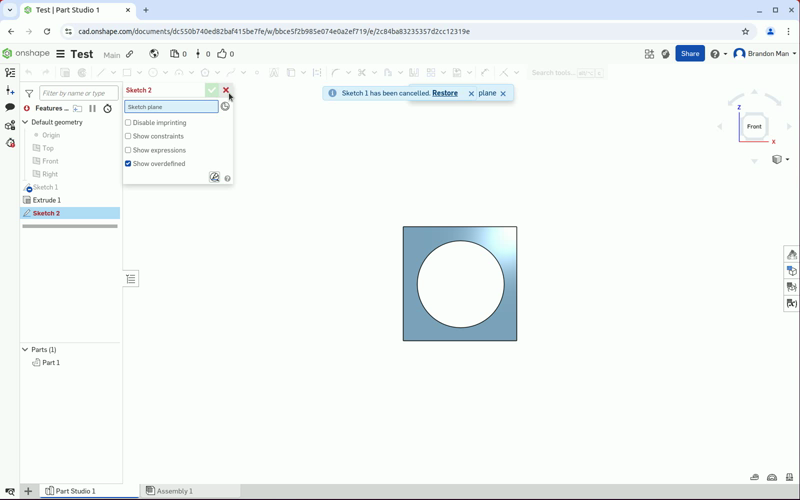
mouse_move(73, 163)
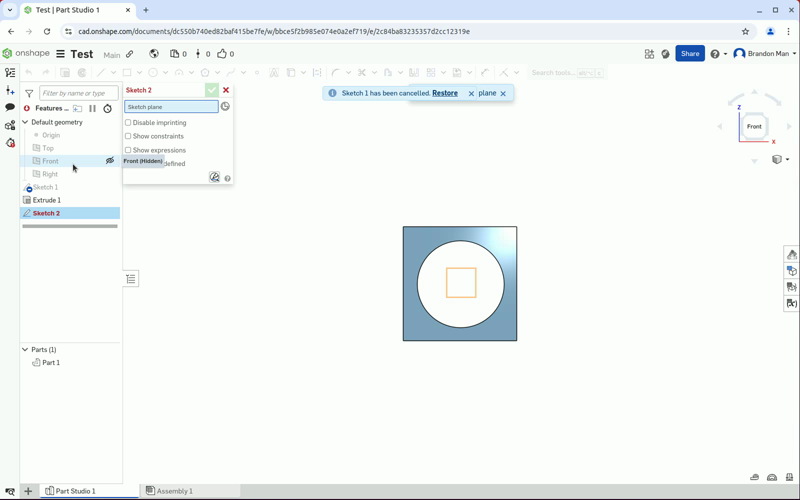
click(73, 163)
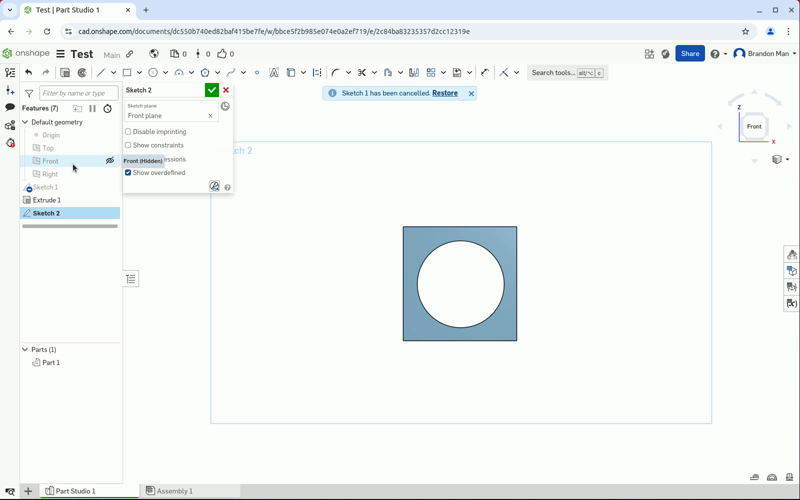
mouse_move(73, 352)
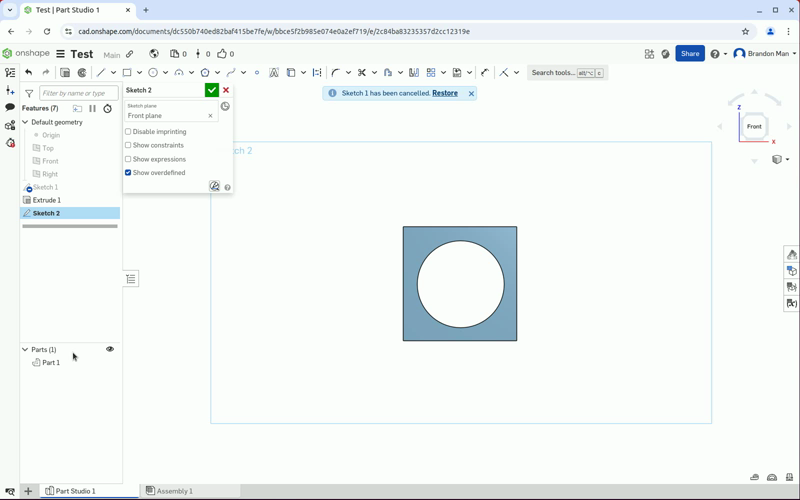
key(y)
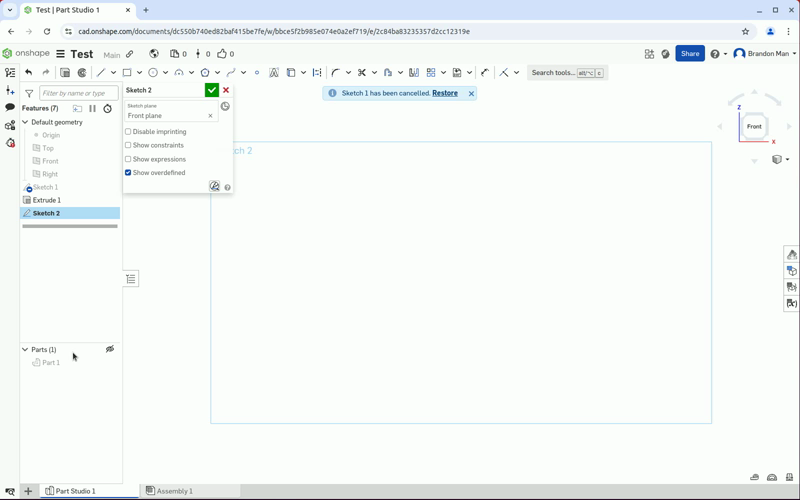
key(c)
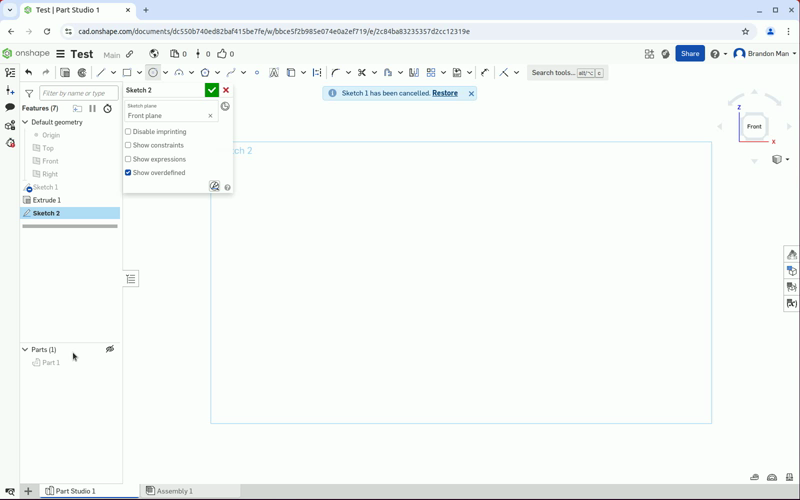
key_down(shift)
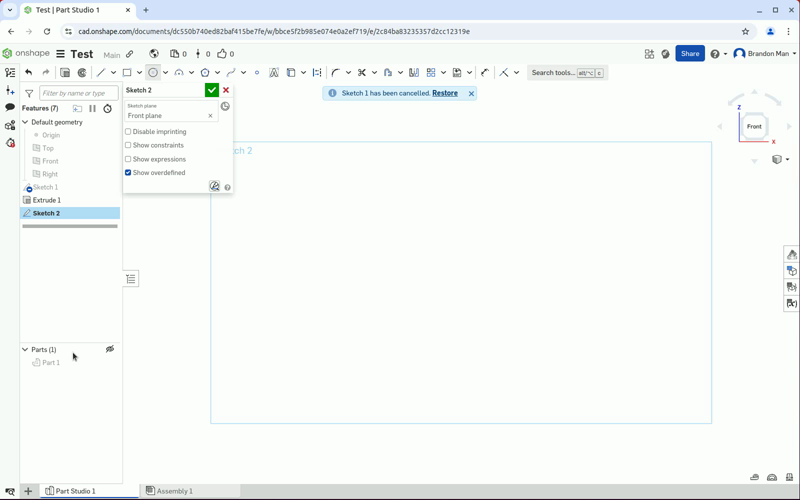
mouse_move(461, 282)
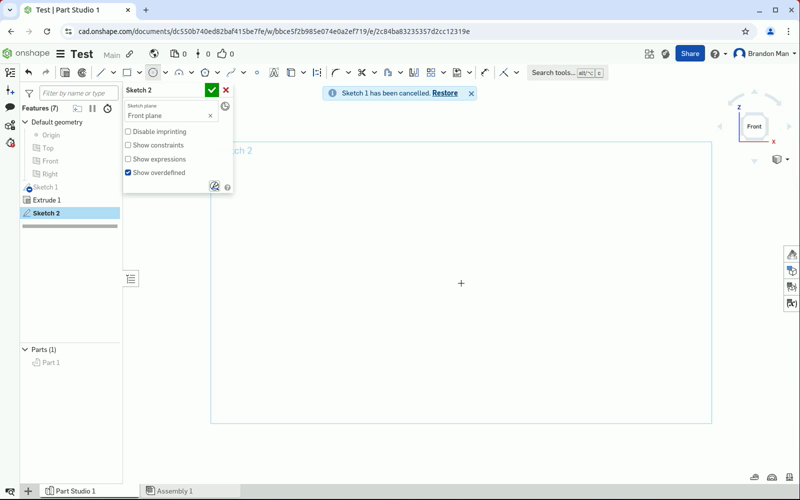
click(461, 282)
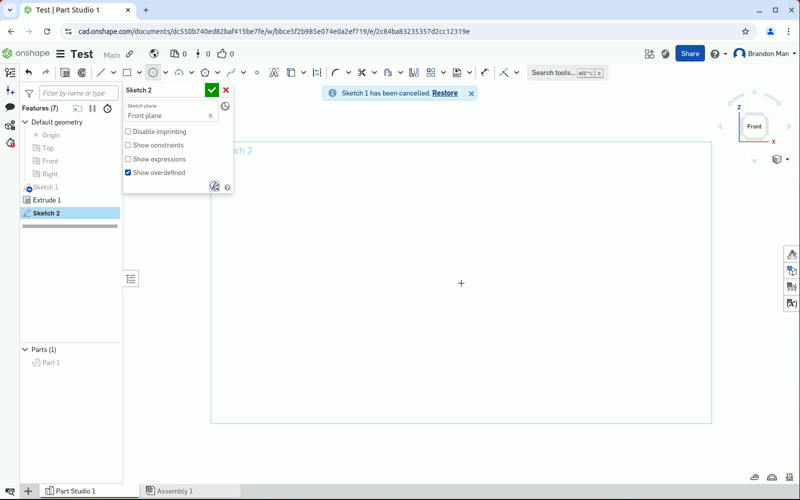
key_up(shift)
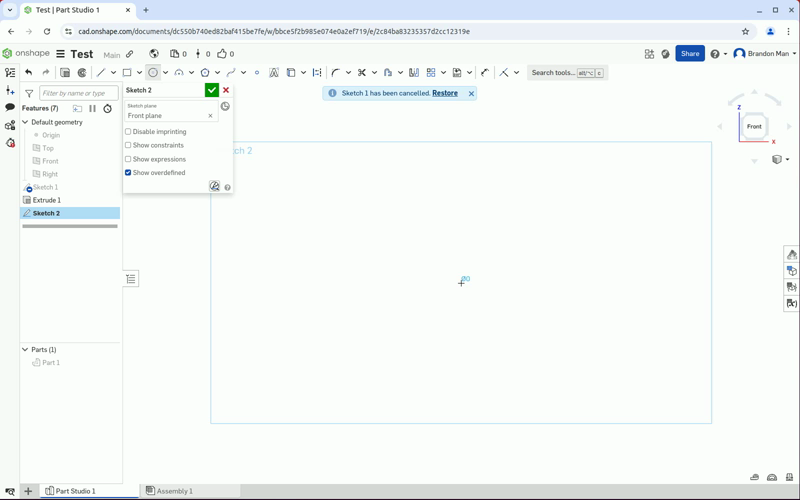
mouse_move(505, 282)
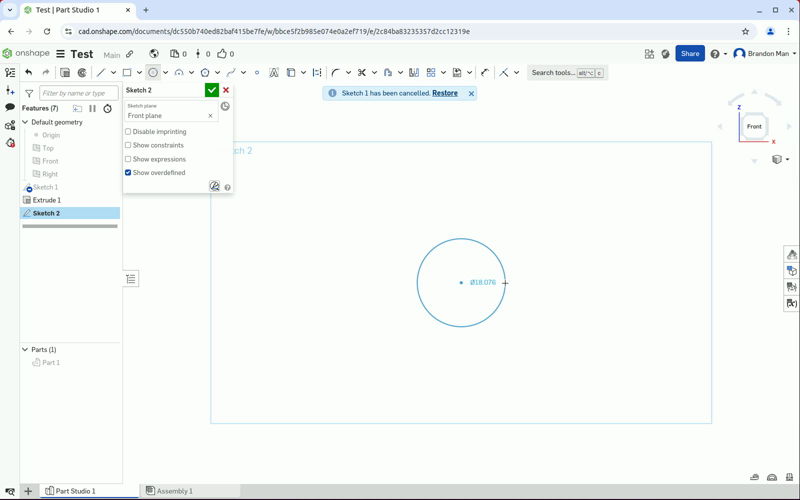
click(505, 282)
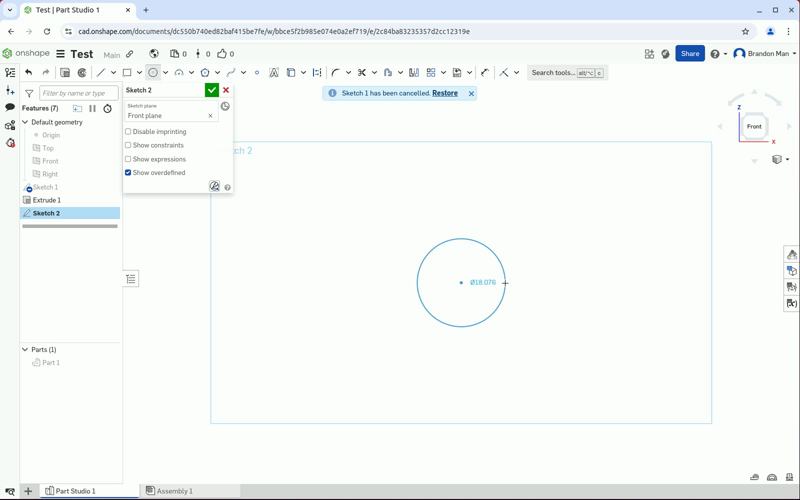
key(esc)
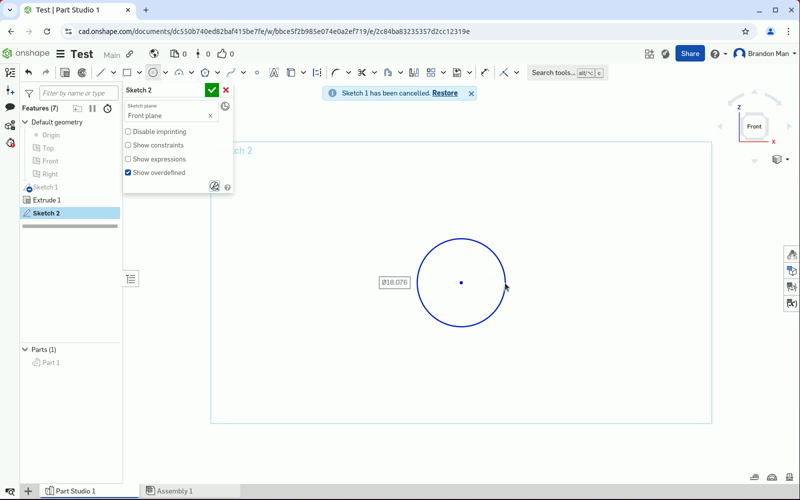
key(c)
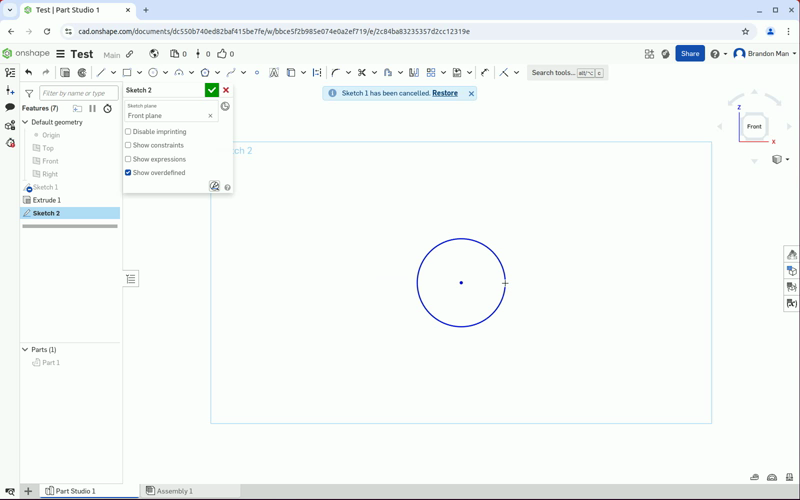
key_down(shift)
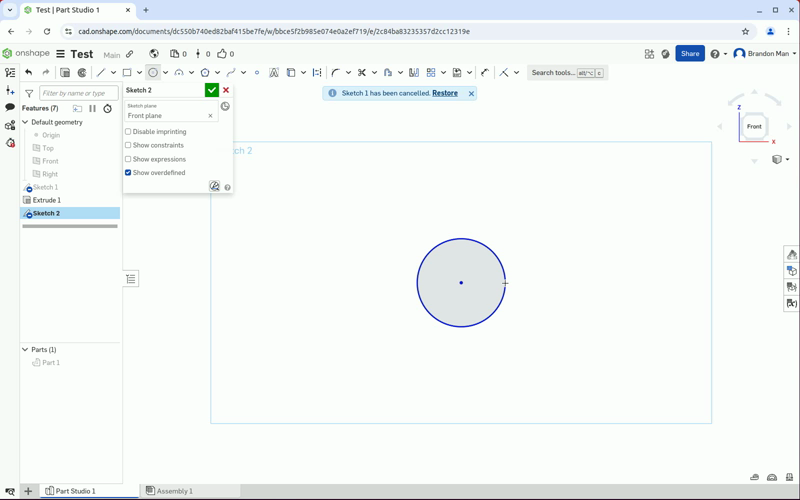
mouse_move(461, 282)
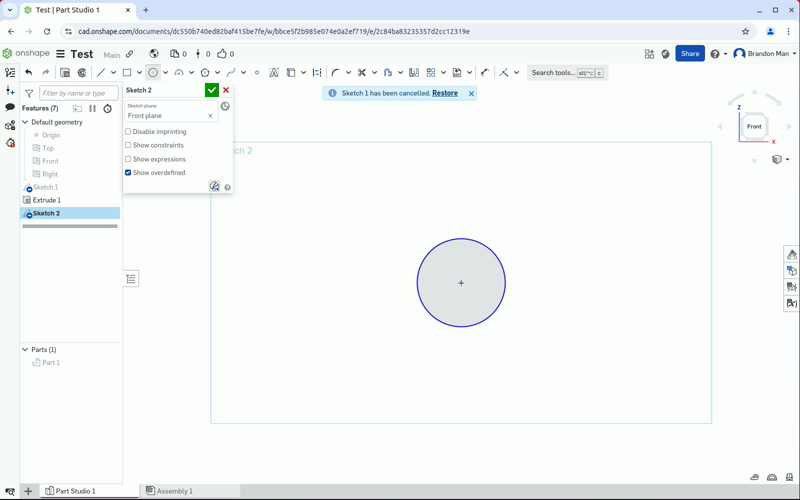
click(461, 282)
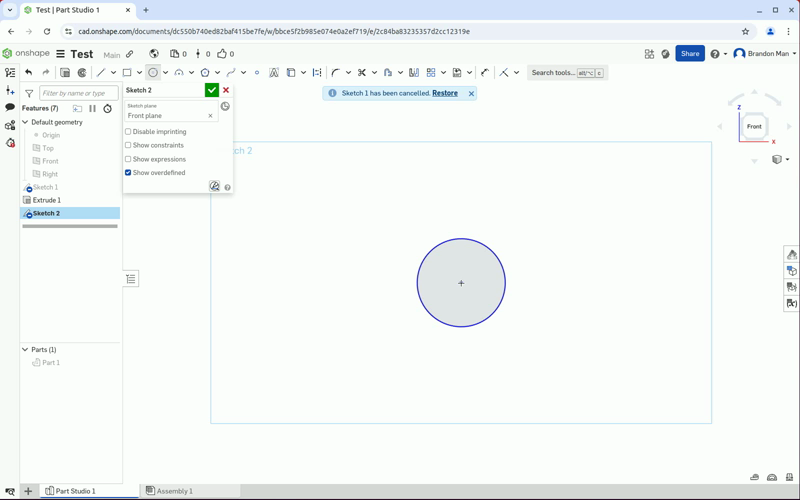
key_up(shift)
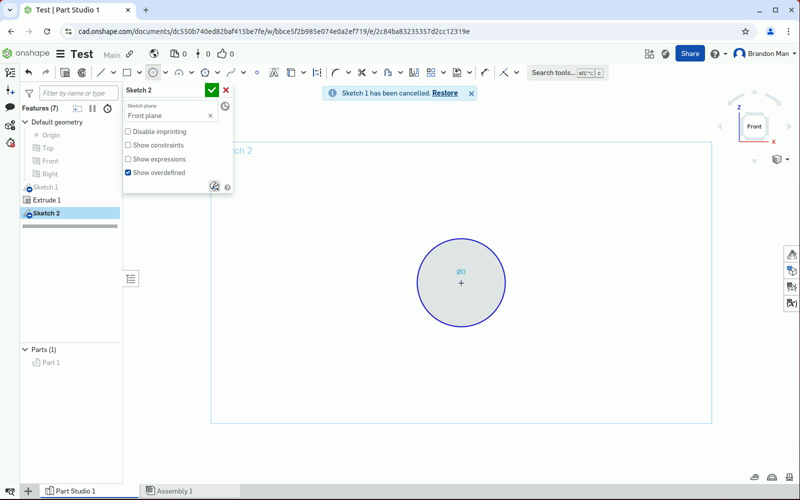
mouse_move(494, 282)
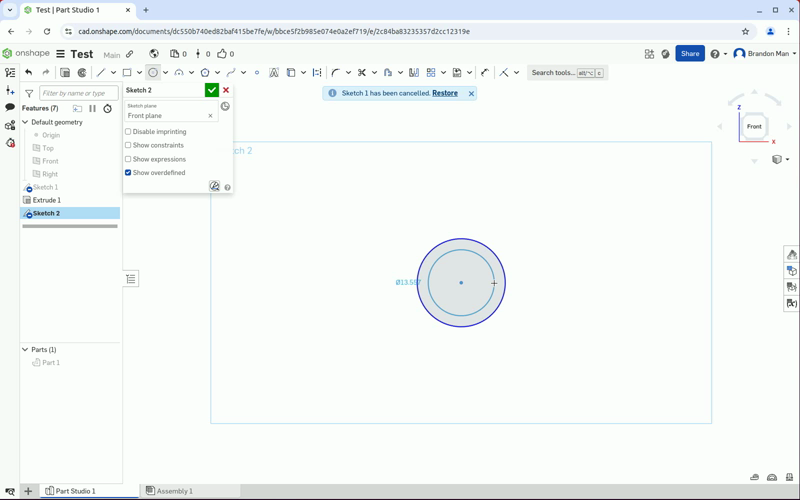
click(494, 282)
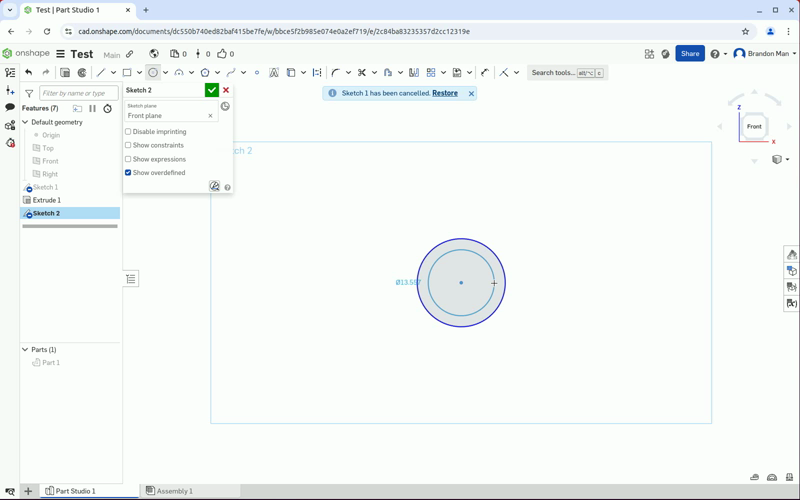
key(esc)
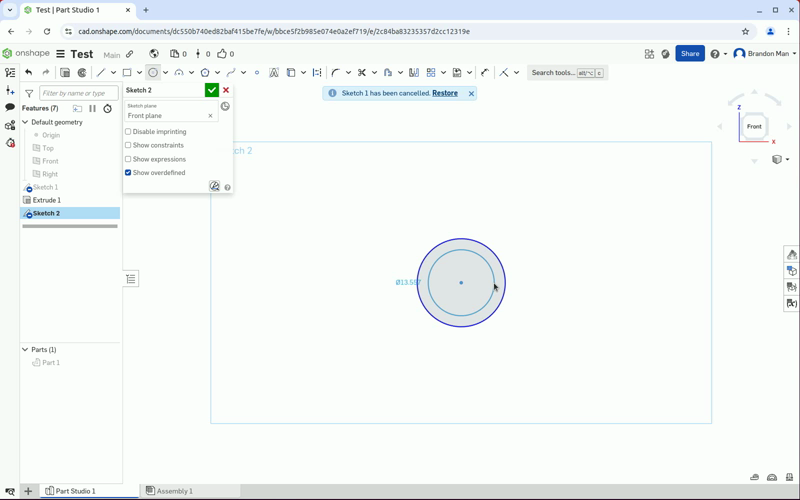
mouse_move(427, 298)
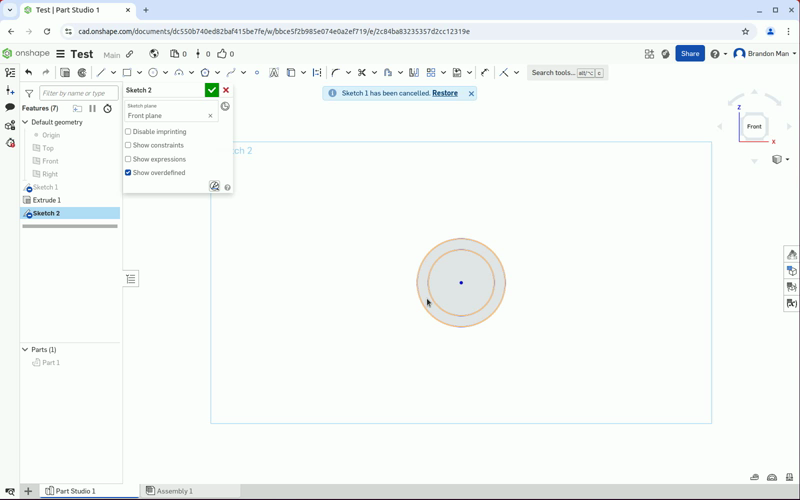
click(427, 298)
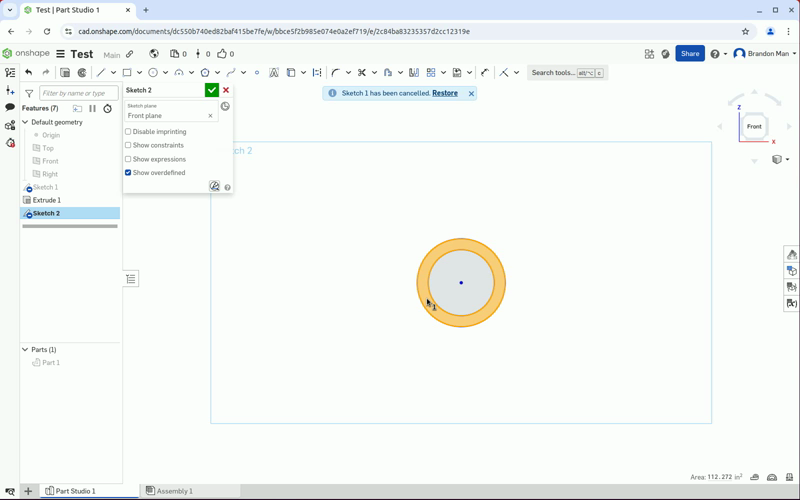
mouse_move(73, 352)
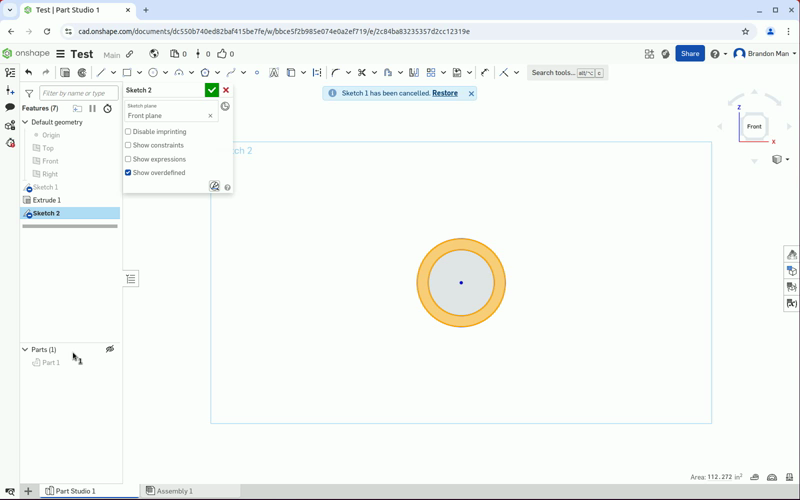
key(shift+y)
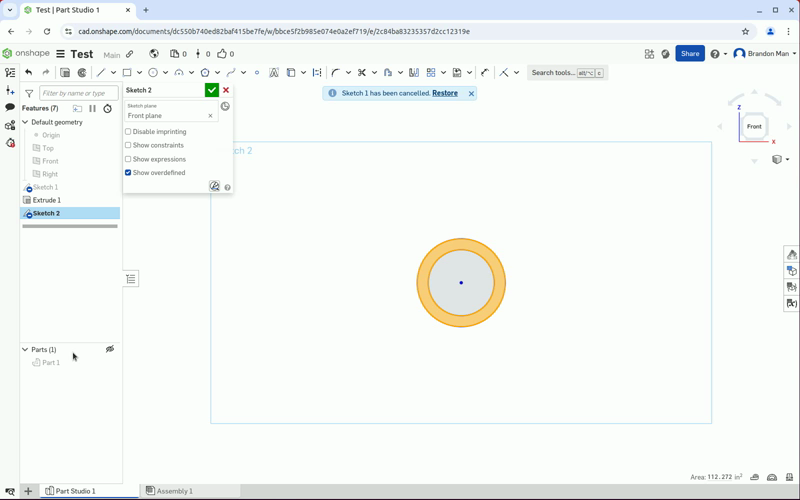
key(shift+e)
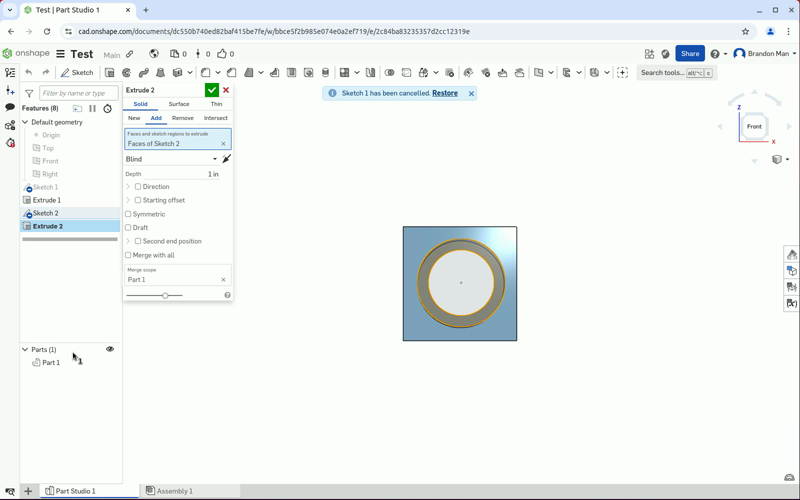
mouse_move(143, 106)
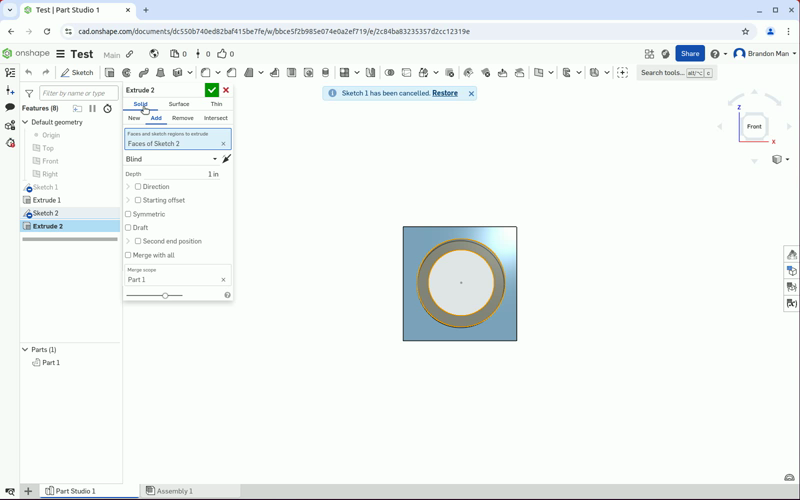
click(143, 106)
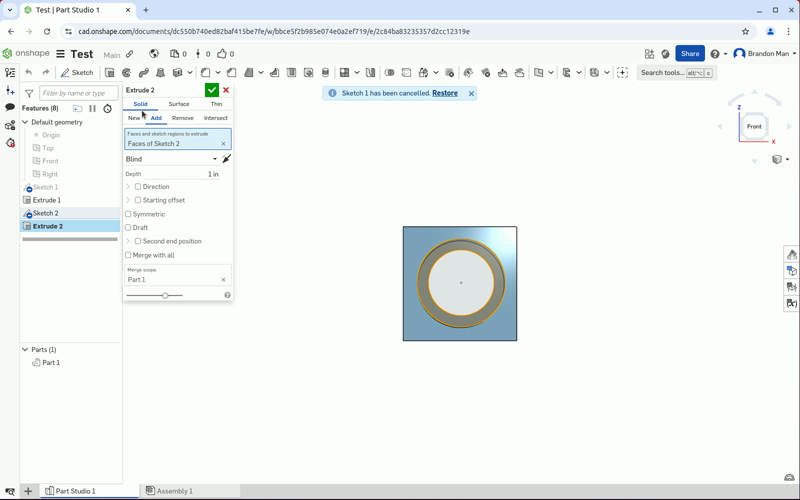
mouse_move(137, 120)
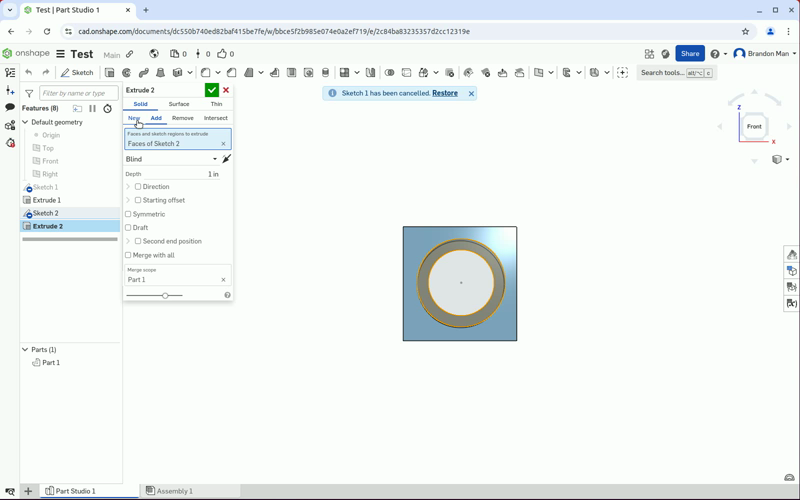
click(137, 120)
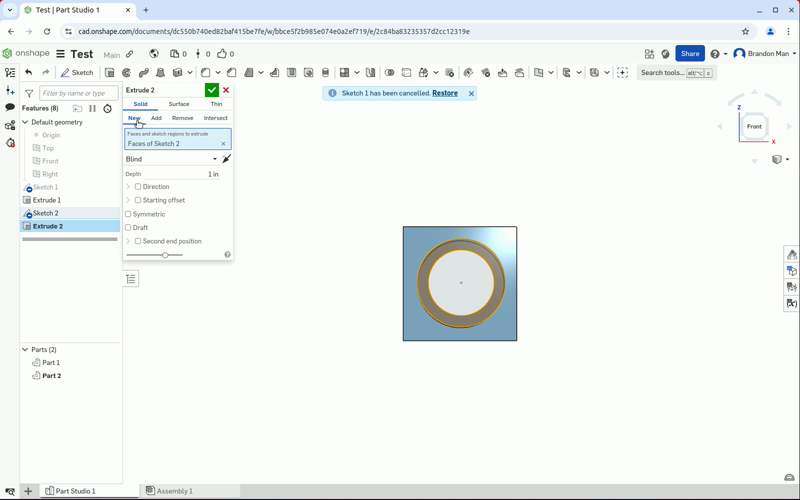
key(tab, 4)
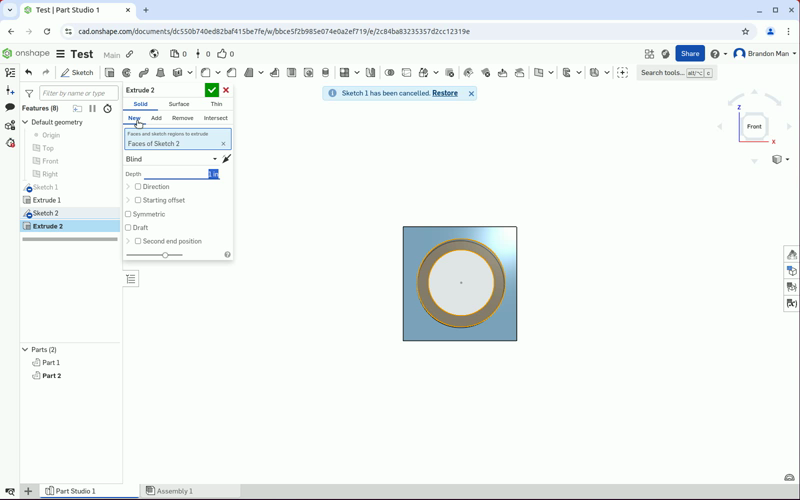
text(23.108)
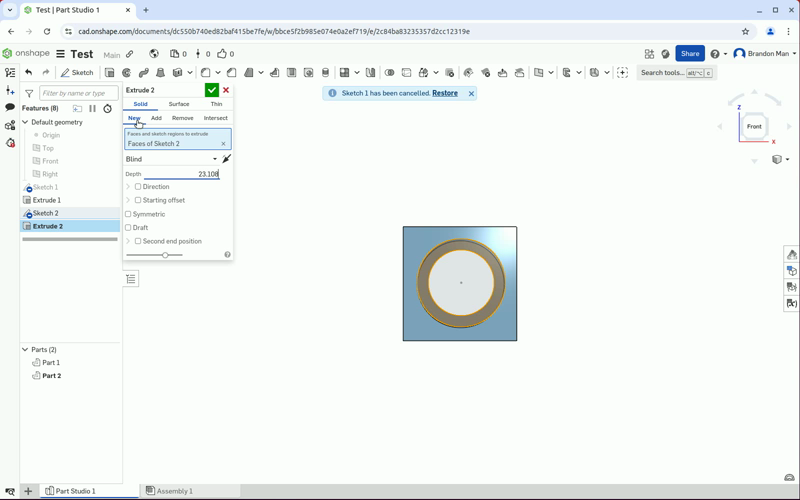
key(enter)
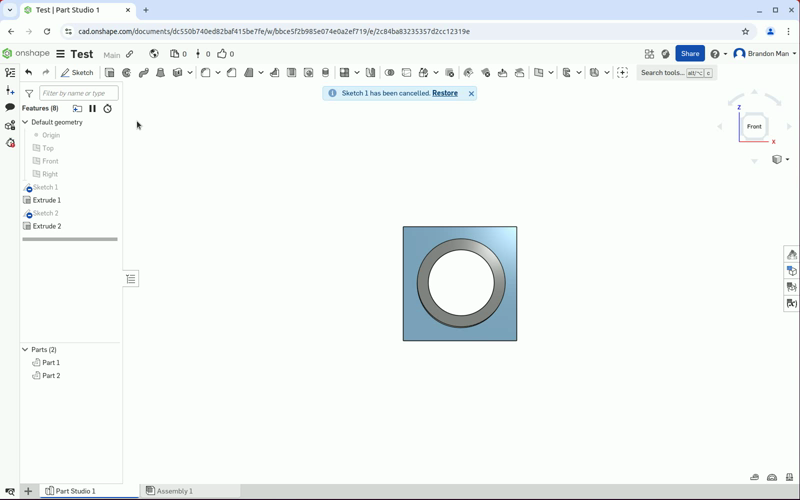
key(shift+h)
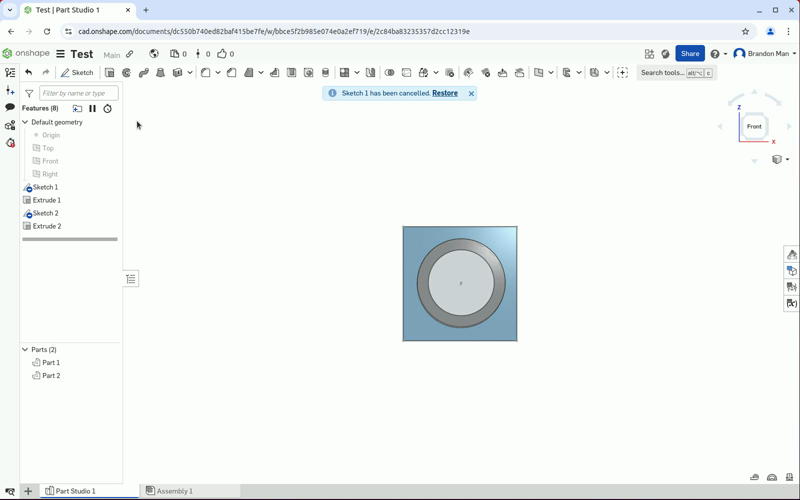
key(shift+h)
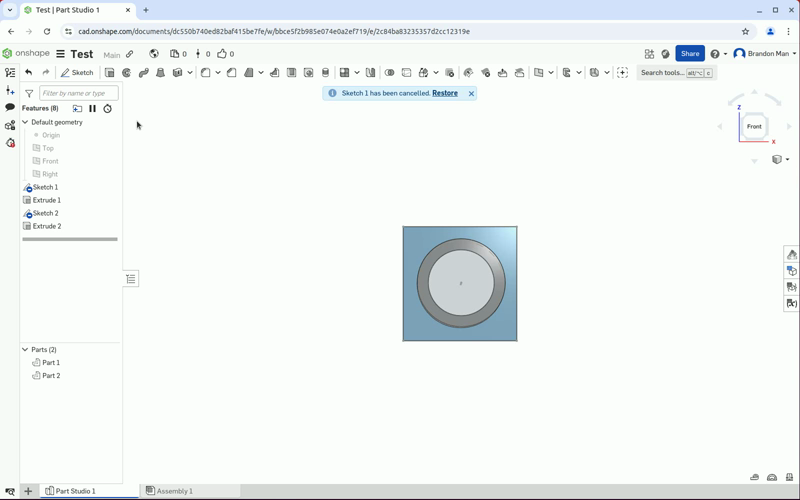
key(shift+7)
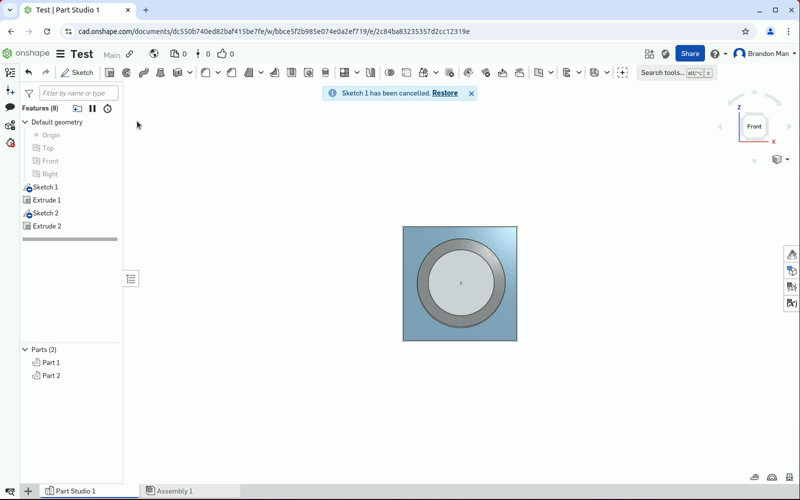
key(left, 2)
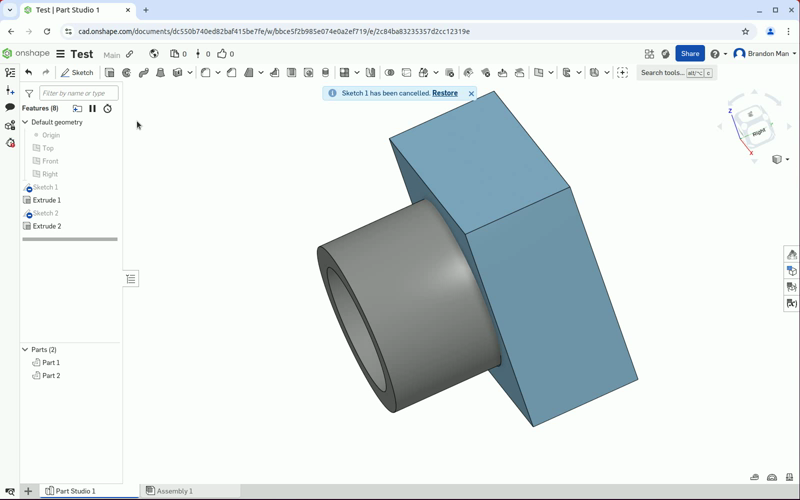
key(down, 2)
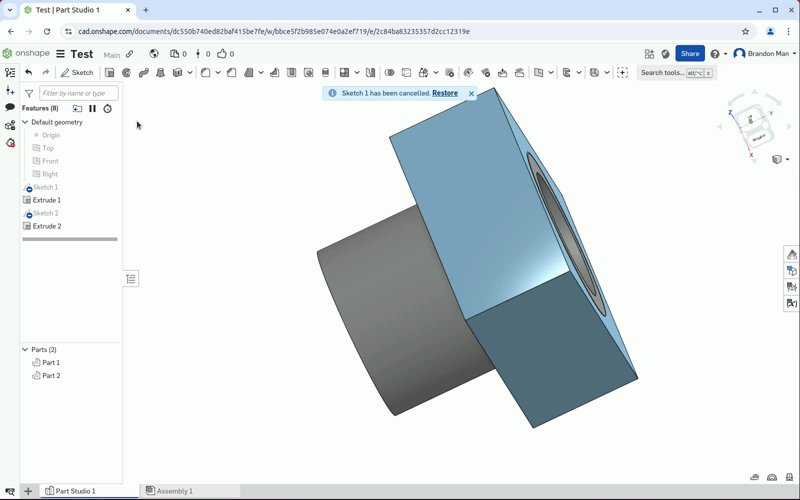
key(up, 2)
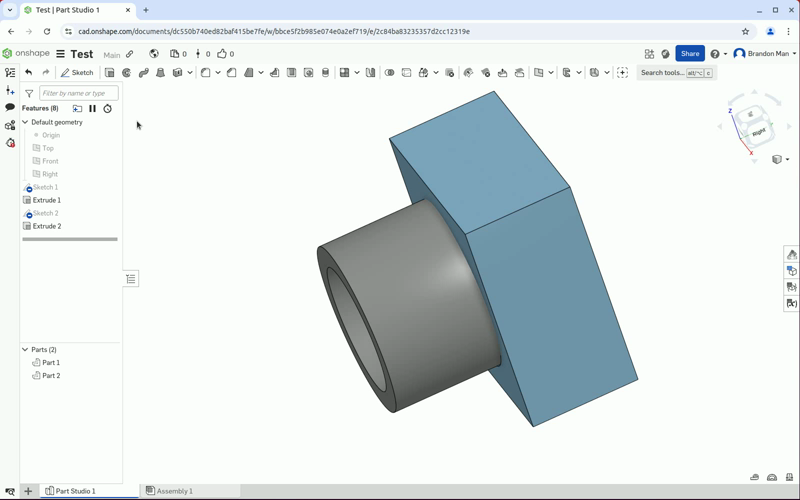
key(right, 2)
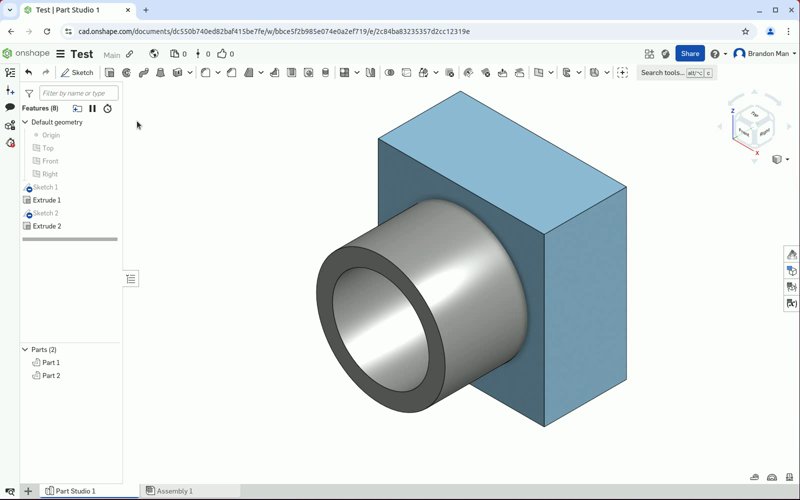
mouse_move(73, 189)
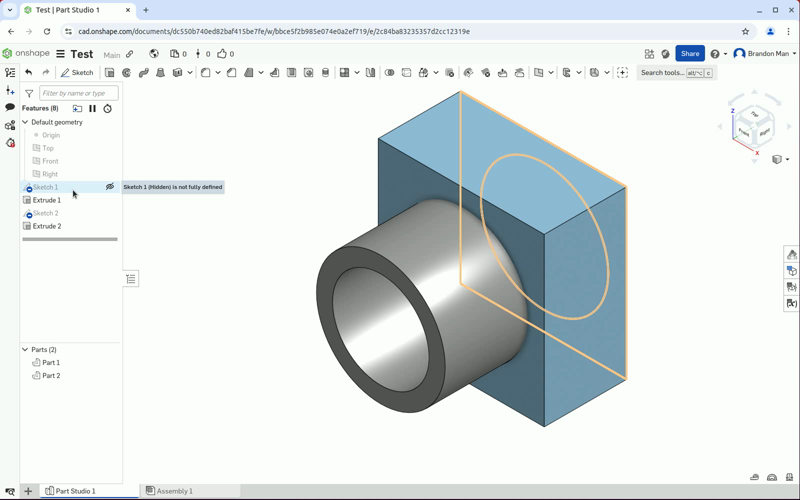
click(73, 189)